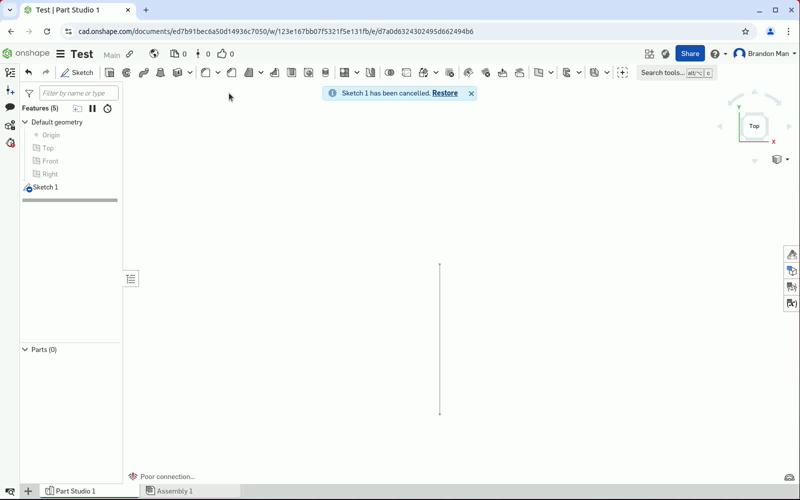
key(shift+h)
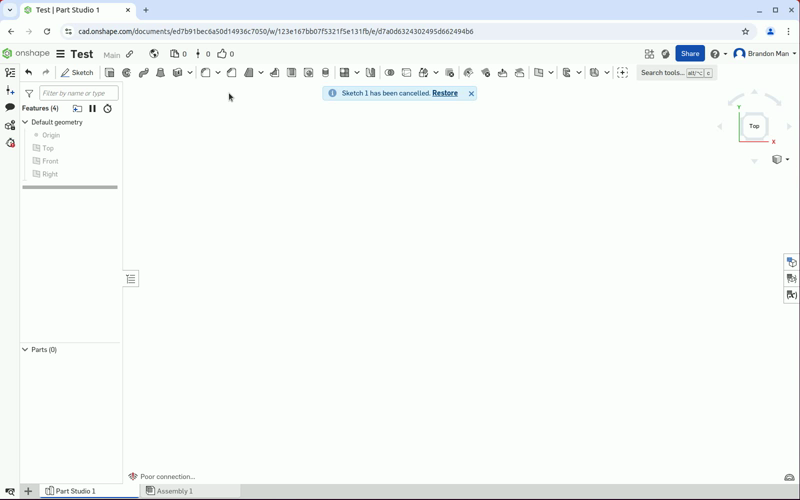
mouse_move(73, 352)
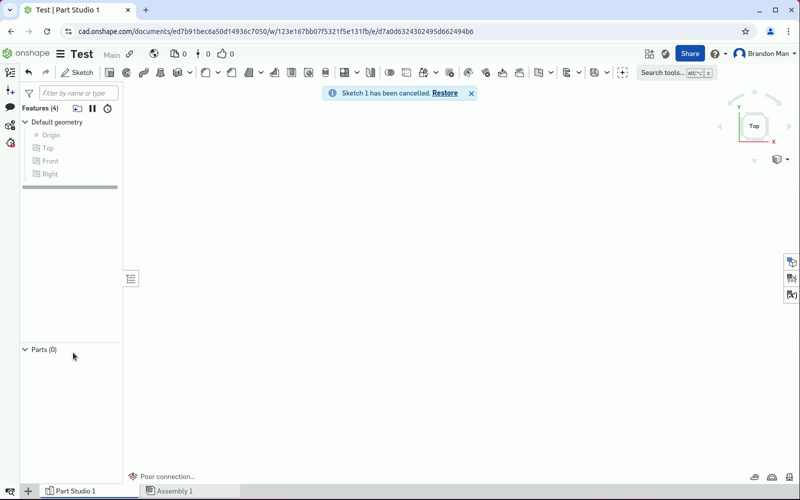
key(y)
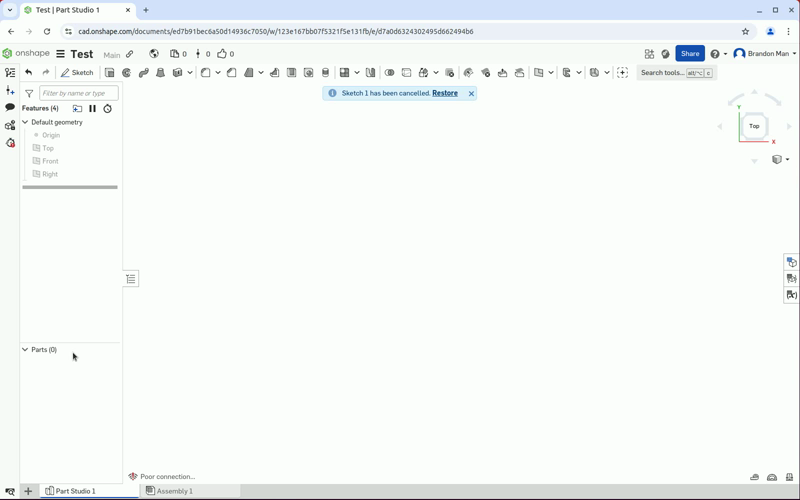
key(shift+p)
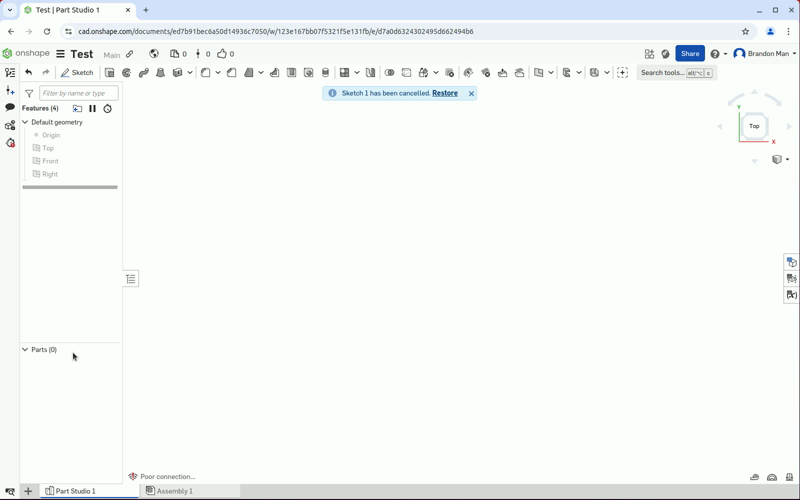
key(space)
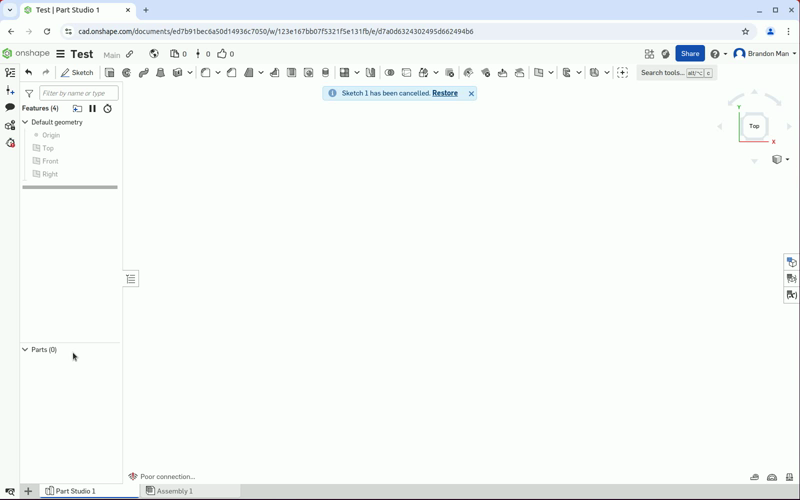
key_down(shift)
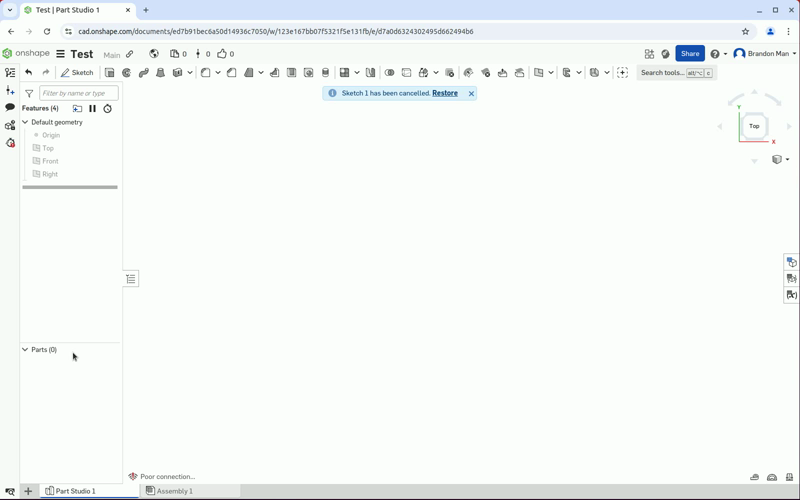
key(up)
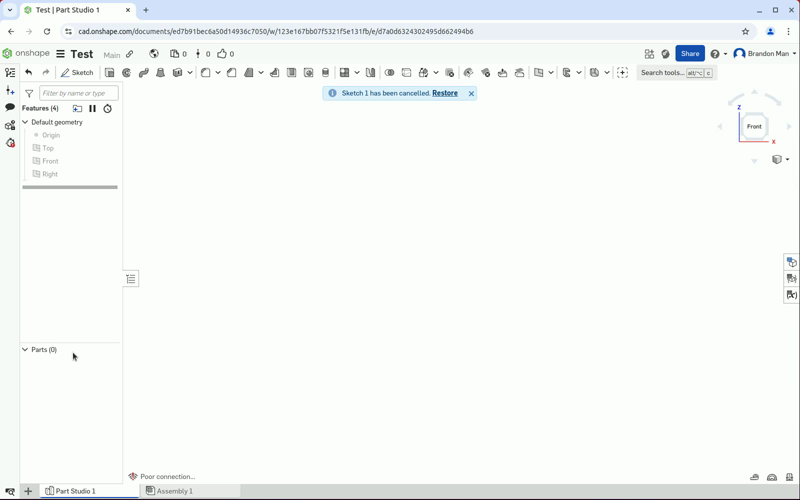
key_up(shift)
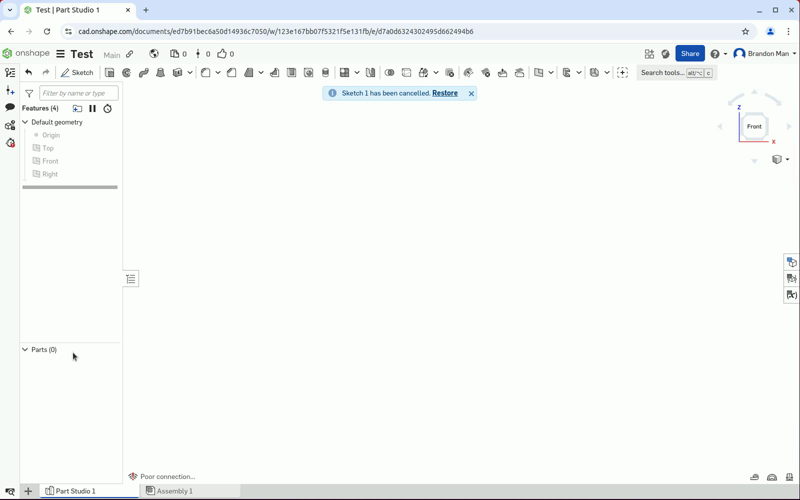
key(space)
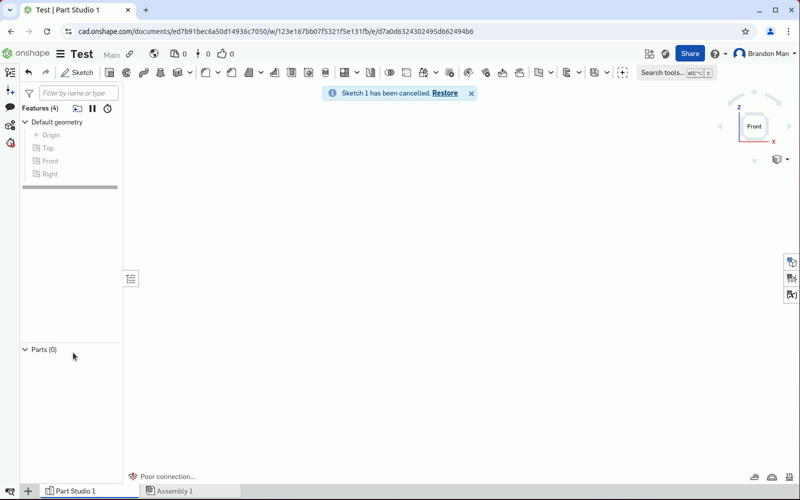
key_down(shift)
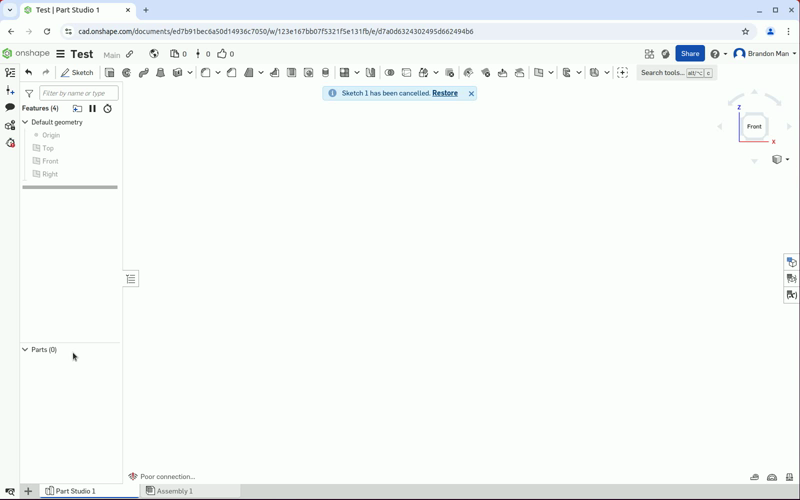
key(left)
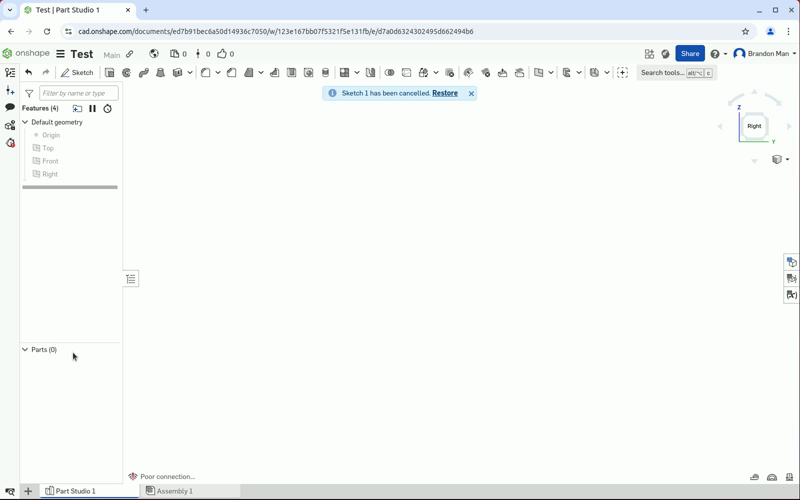
key_up(shift)
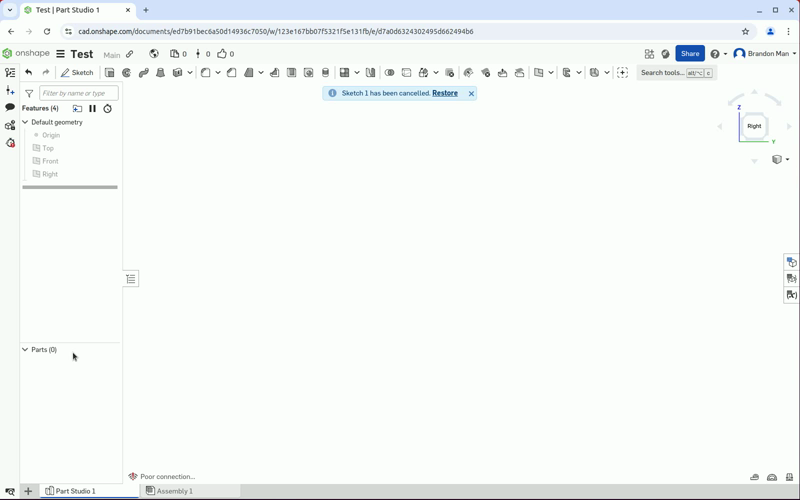
mouse_move(73, 352)
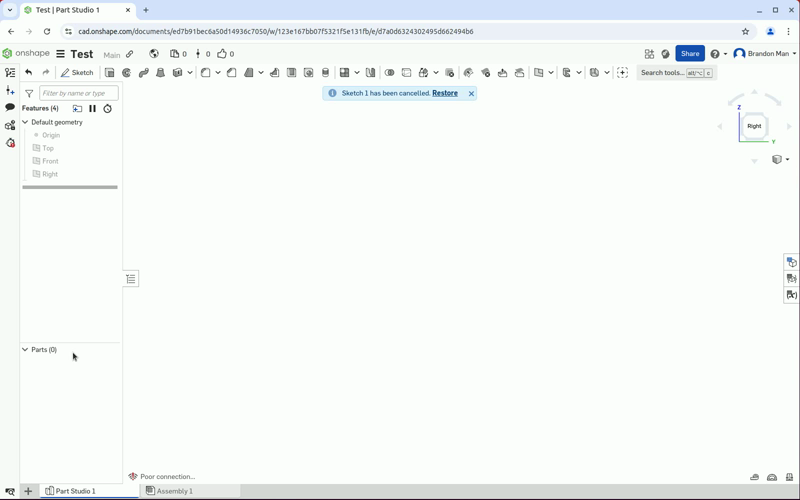
key(shift+y)
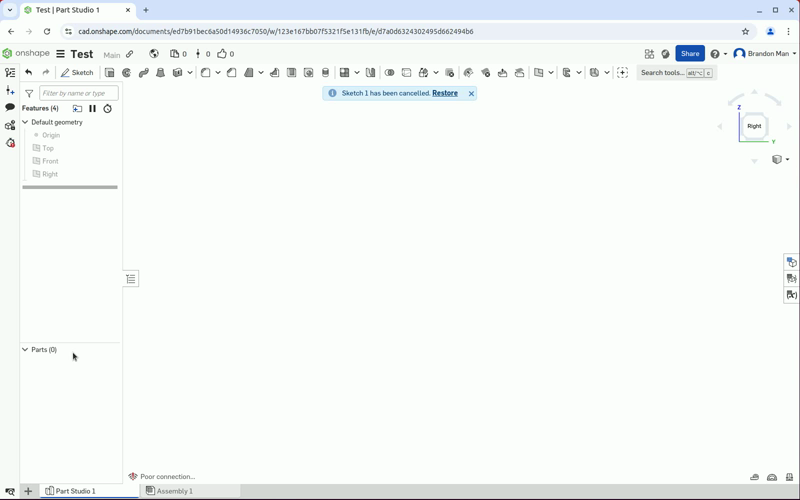
key(shift+s)
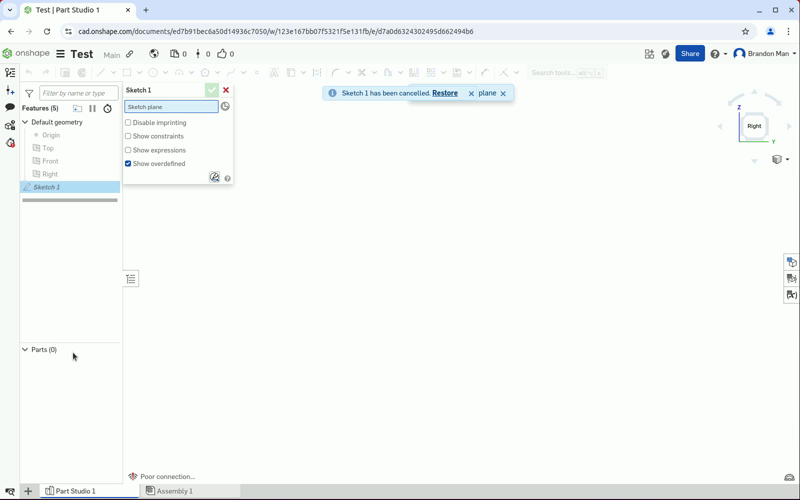
mouse_move(73, 176)
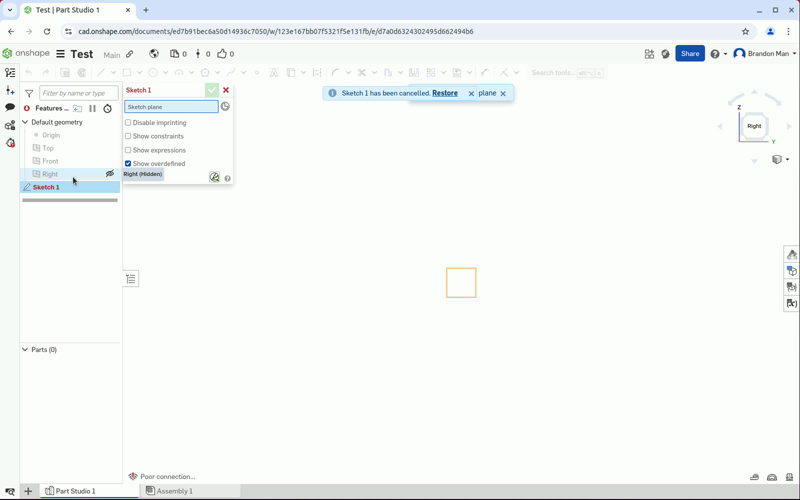
click(73, 176)
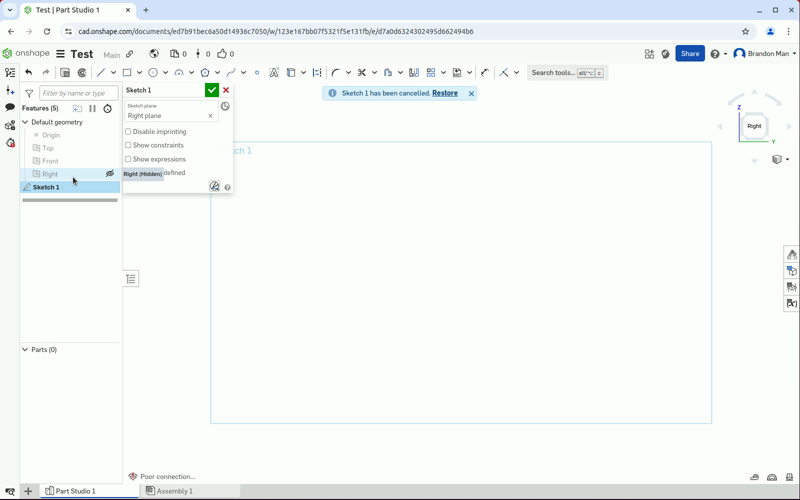
mouse_move(73, 352)
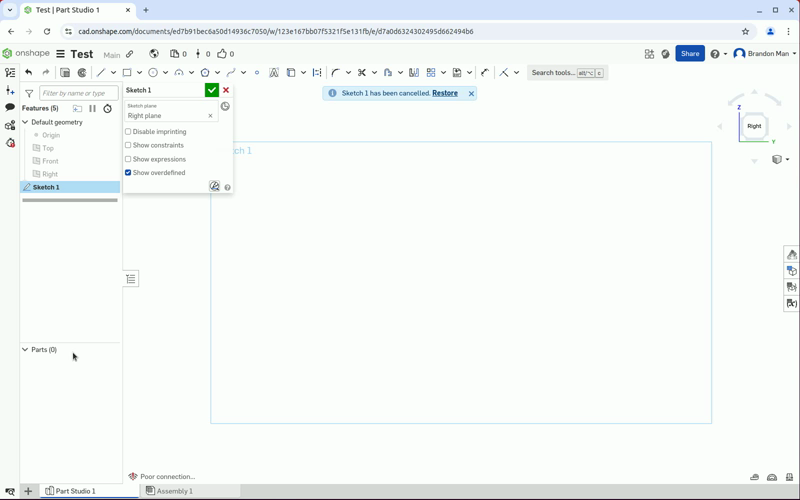
key(y)
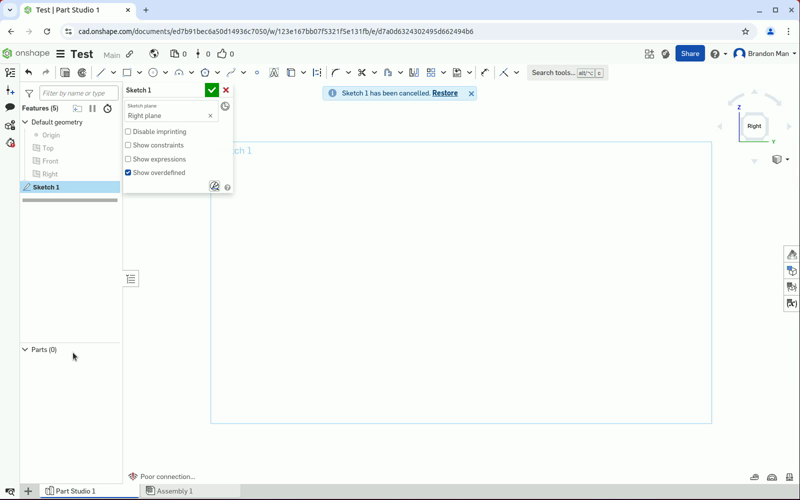
key(l)
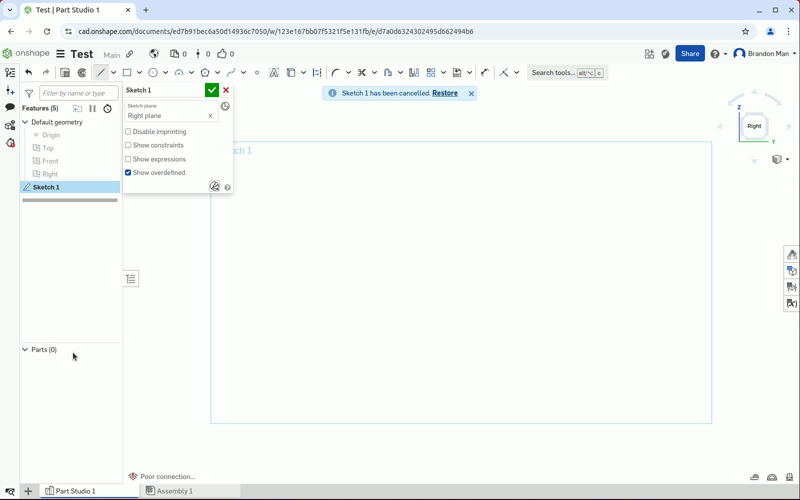
key_down(shift)
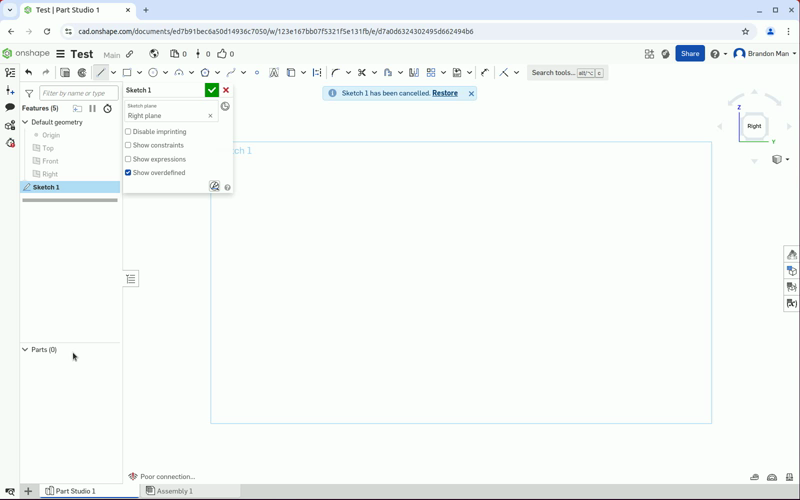
mouse_move(460, 282)
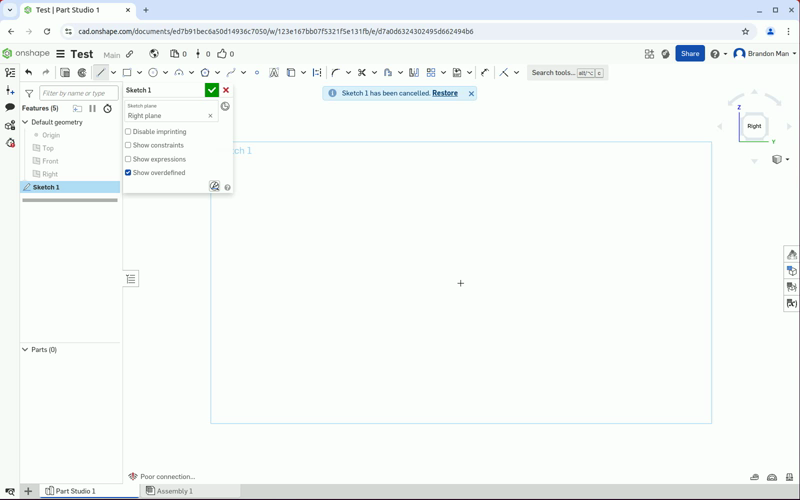
click(460, 282)
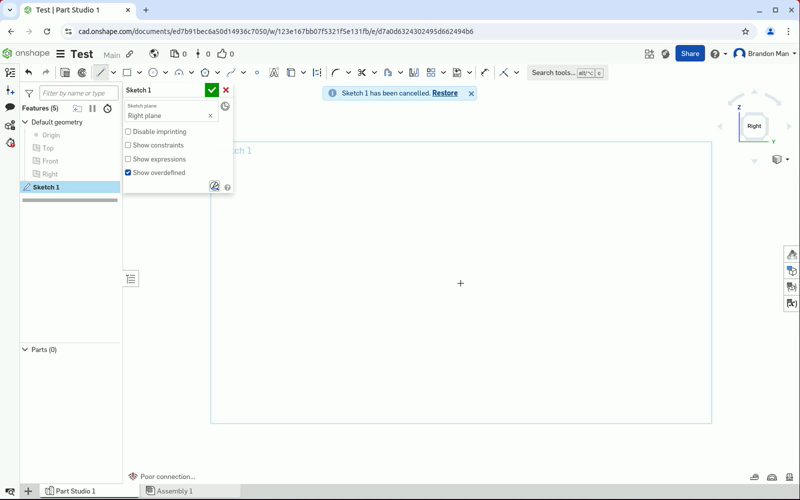
key_up(shift)
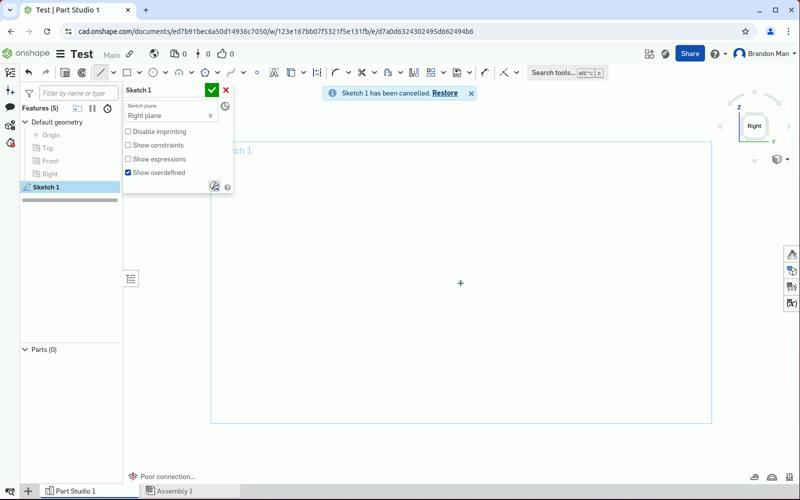
key_down(shift)
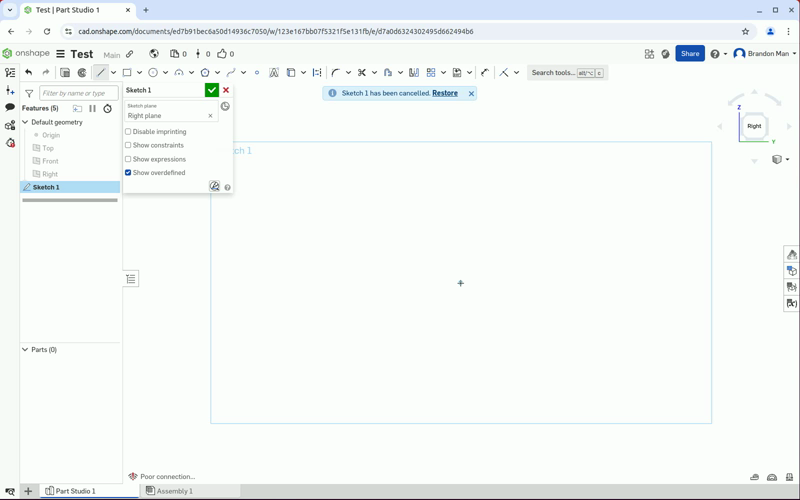
mouse_move(535, 282)
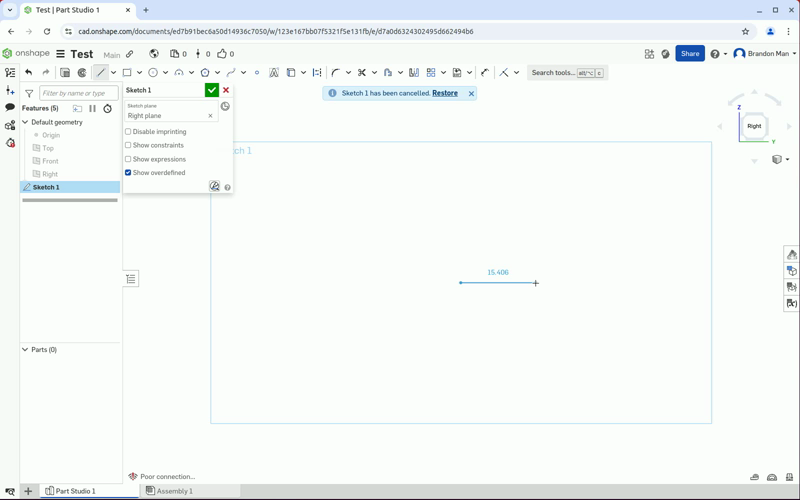
click(535, 282)
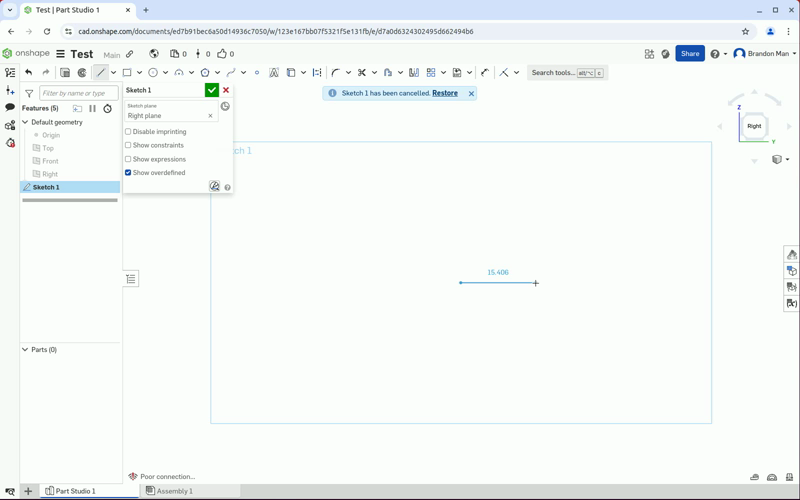
key_up(shift)
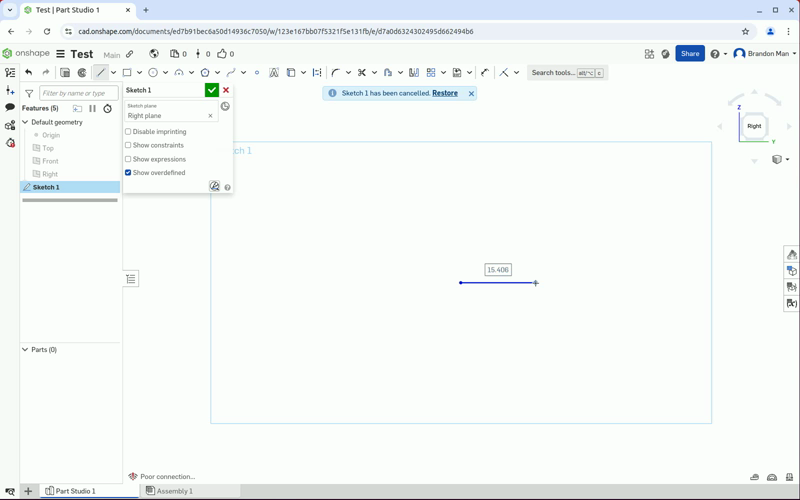
key_down(shift)
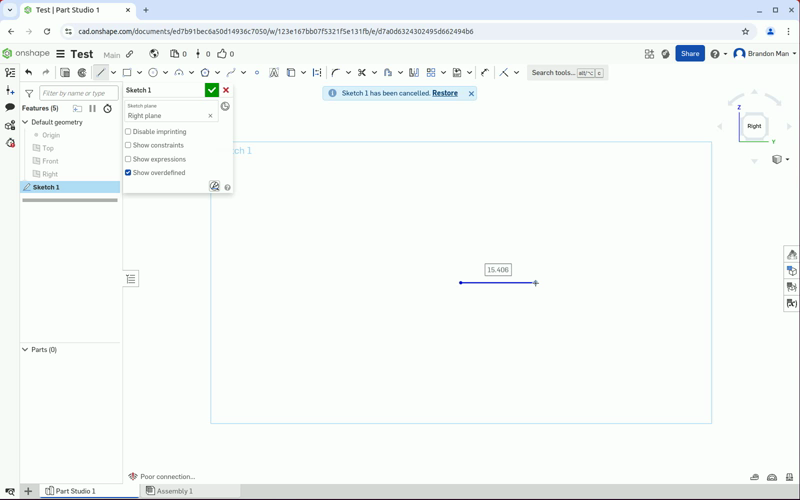
mouse_move(535, 189)
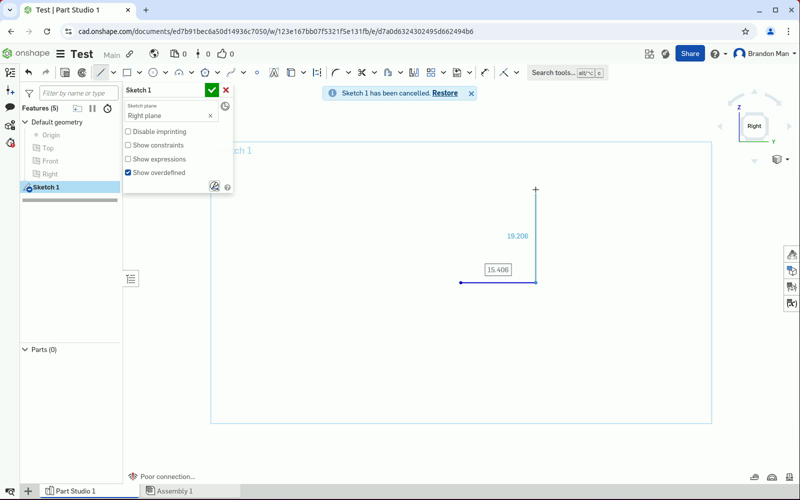
click(535, 189)
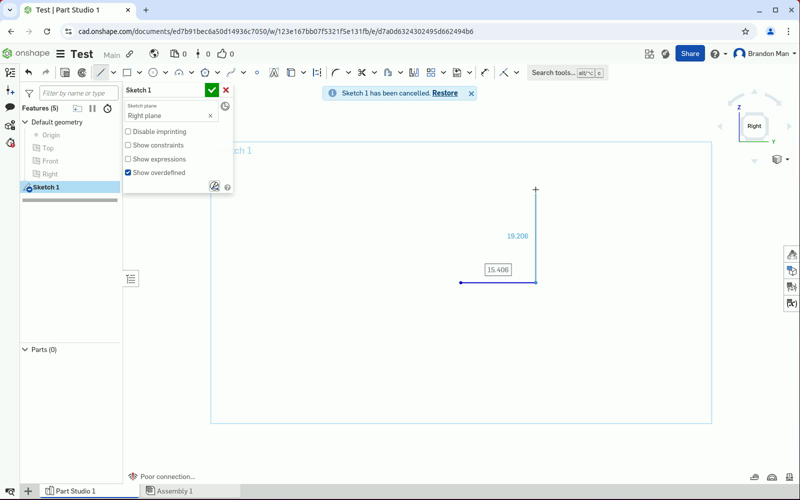
key_up(shift)
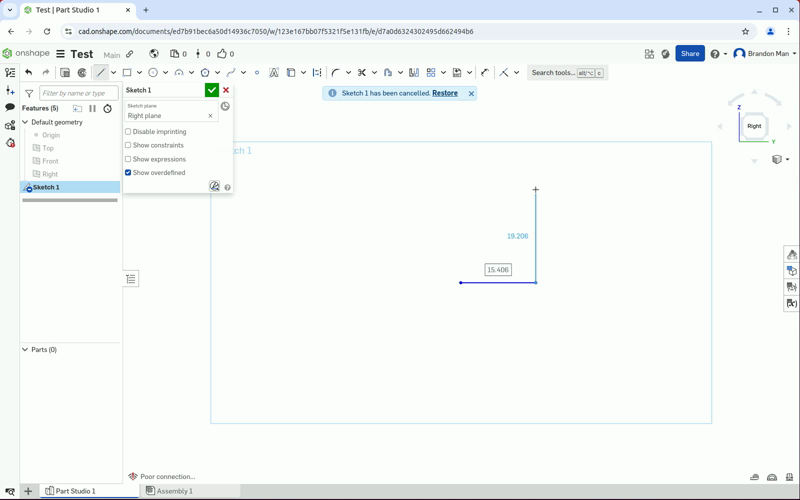
key_down(shift)
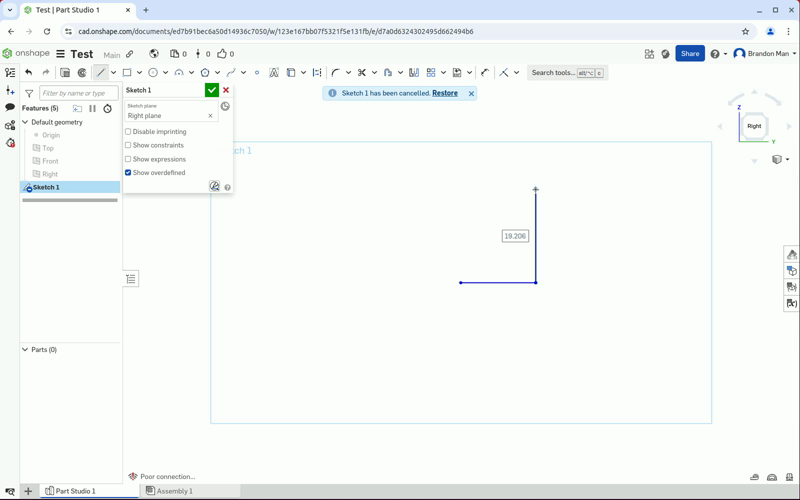
mouse_move(565, 189)
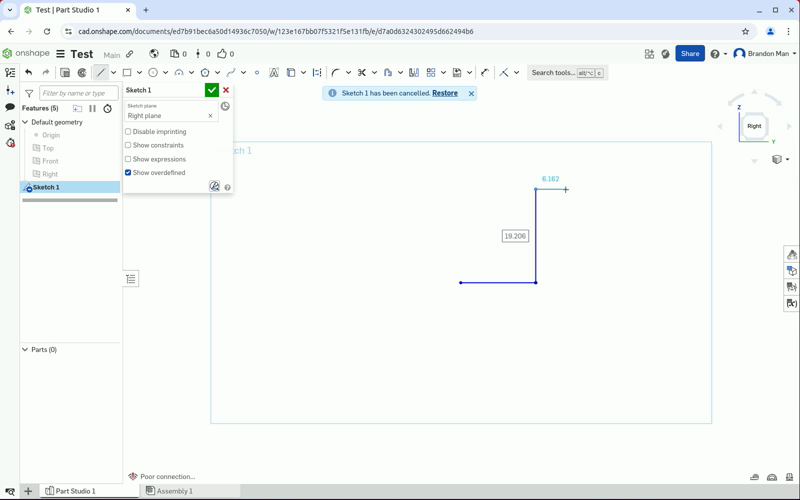
mouse_move(498, 189)
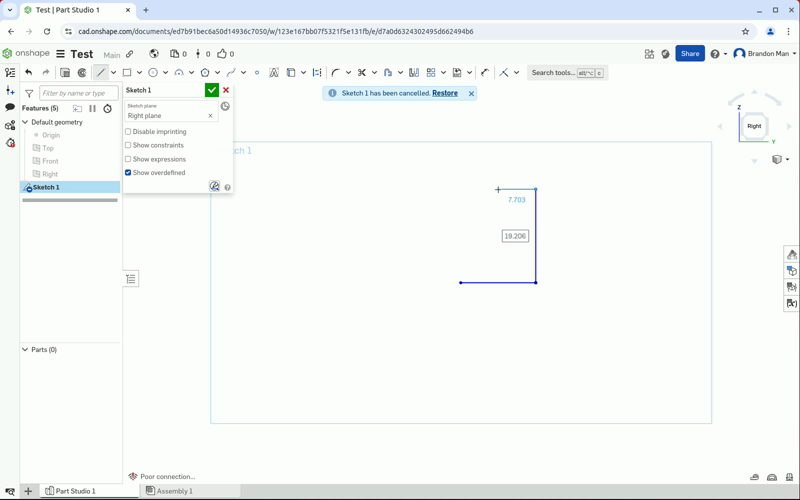
click(498, 189)
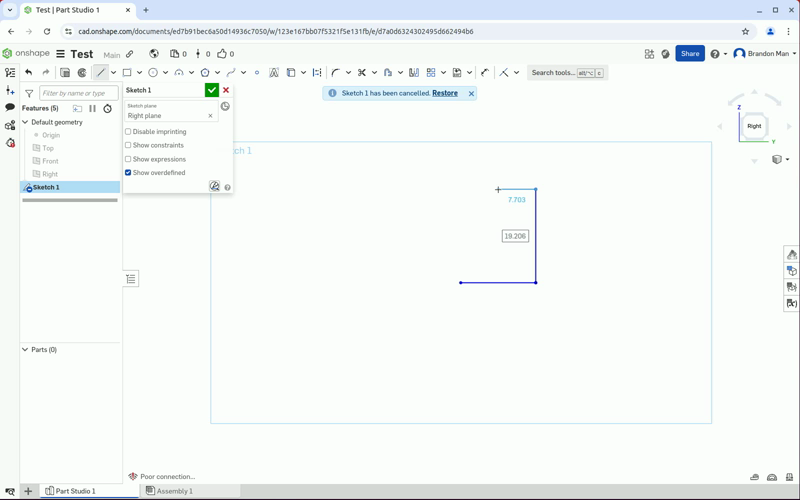
key_up(shift)
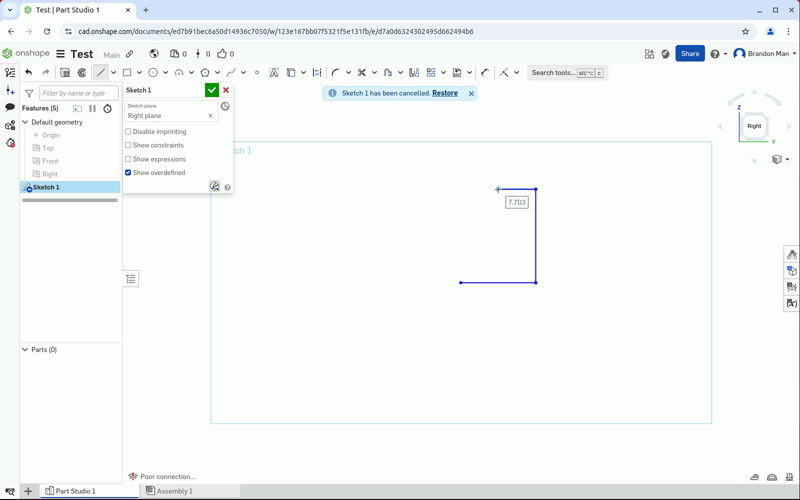
key_down(shift)
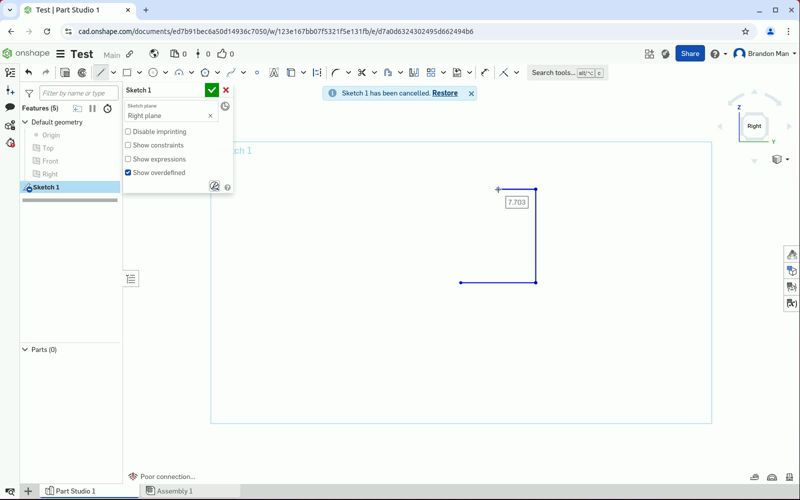
mouse_move(528, 189)
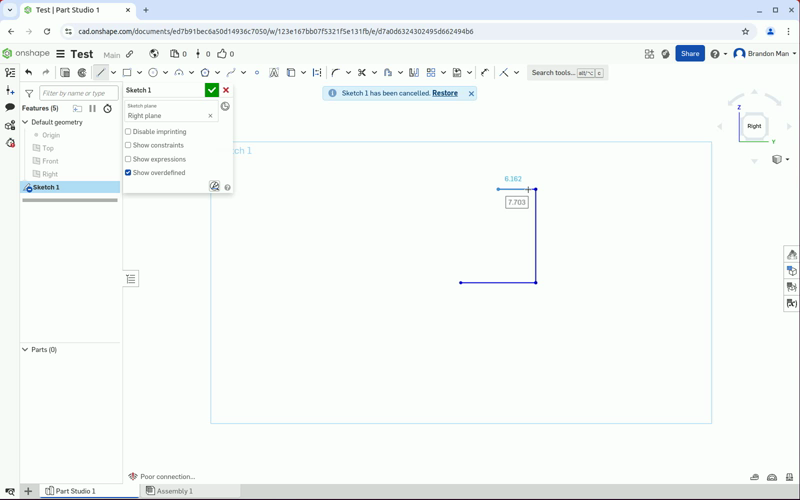
mouse_move(498, 245)
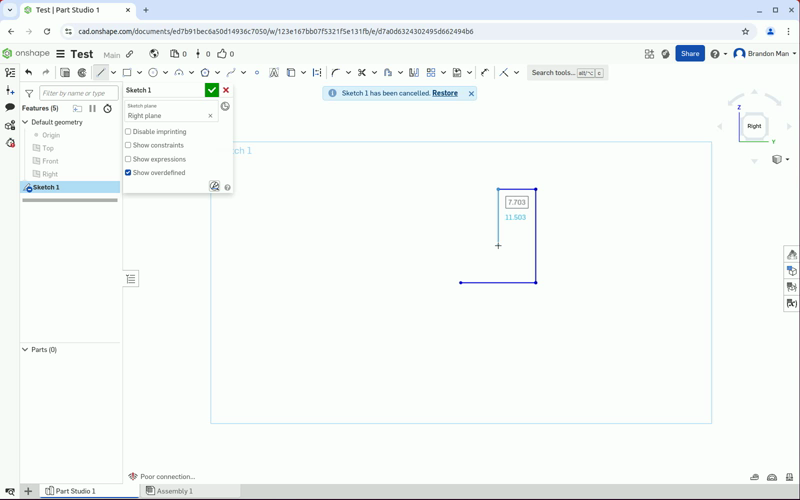
click(498, 245)
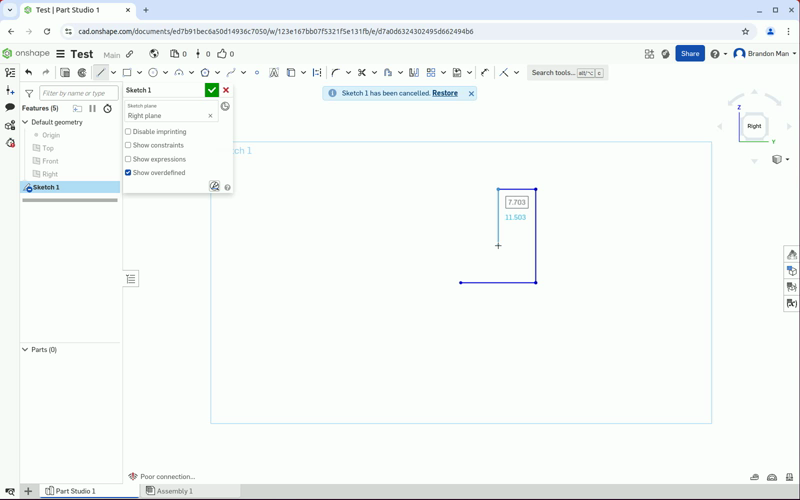
key_up(shift)
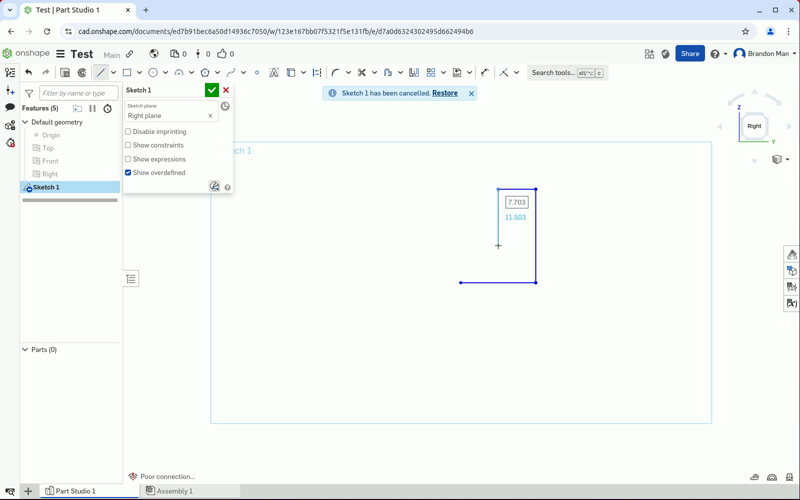
key_down(shift)
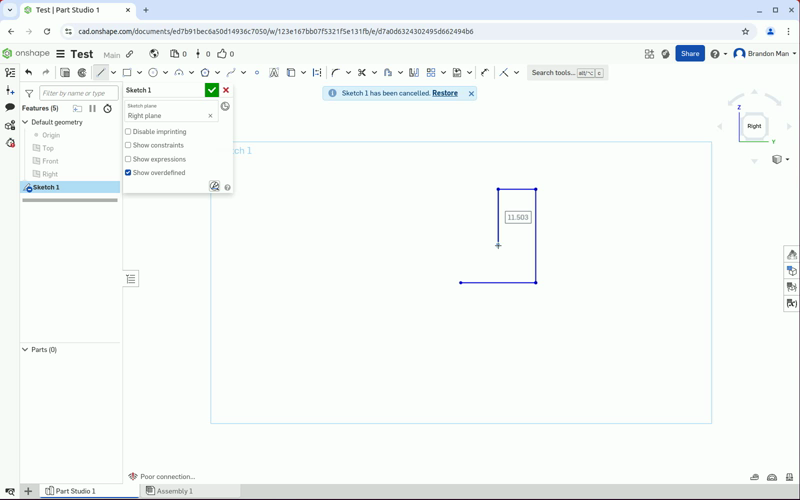
mouse_move(528, 245)
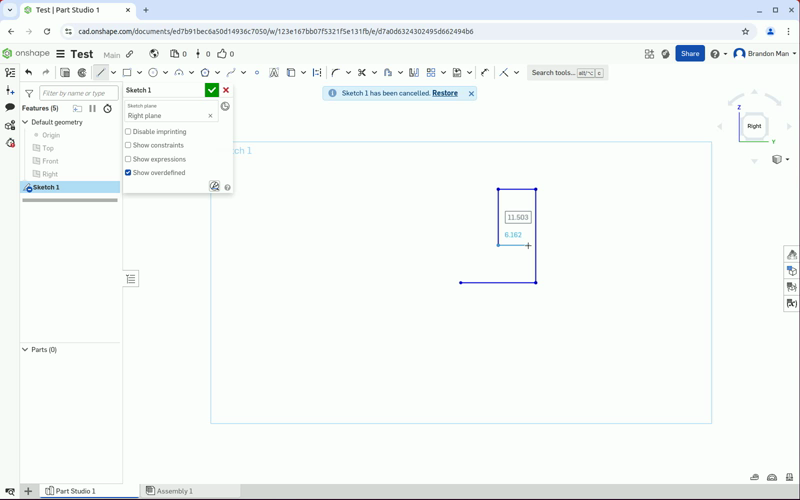
mouse_move(460, 245)
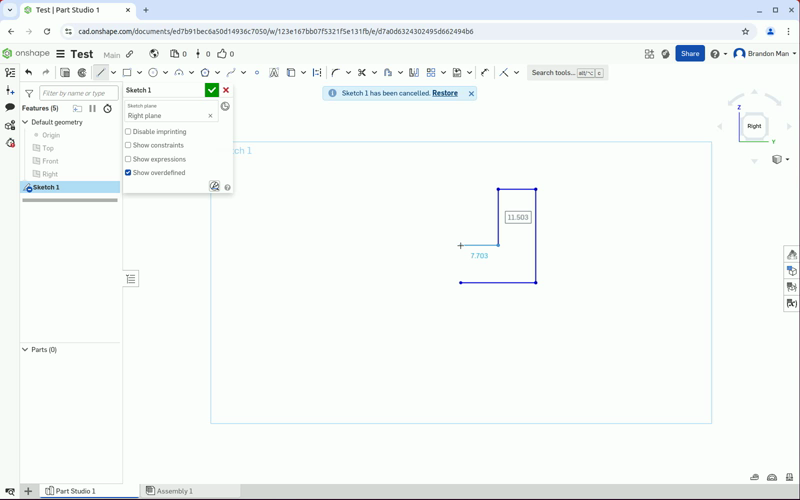
click(460, 245)
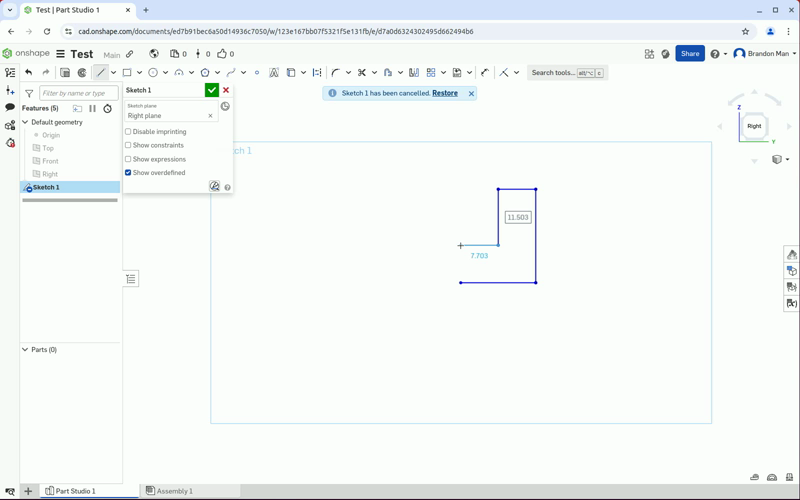
key_up(shift)
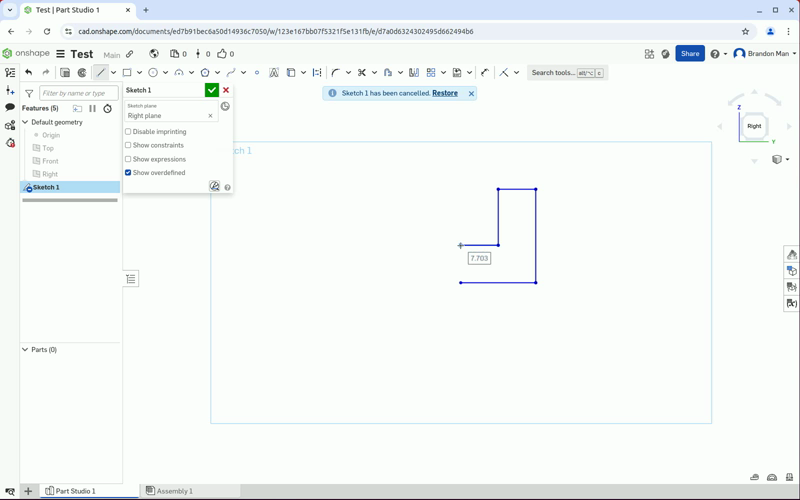
mouse_move(490, 245)
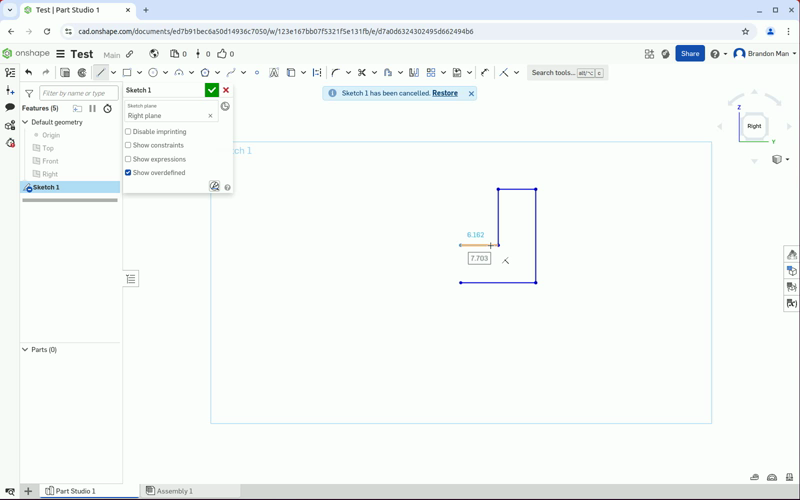
key_down(shift)
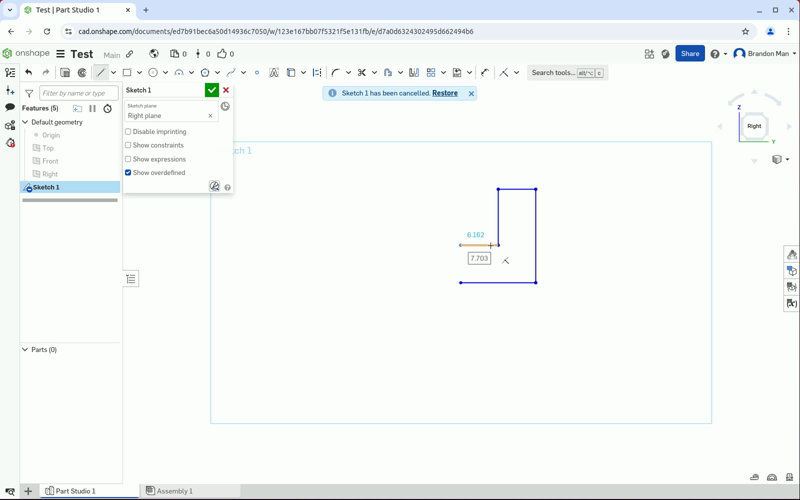
mouse_move(460, 282)
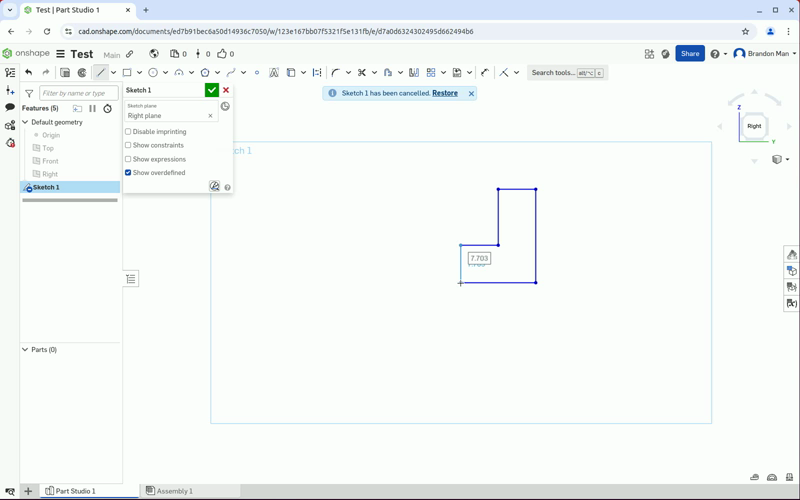
key_up(shift)
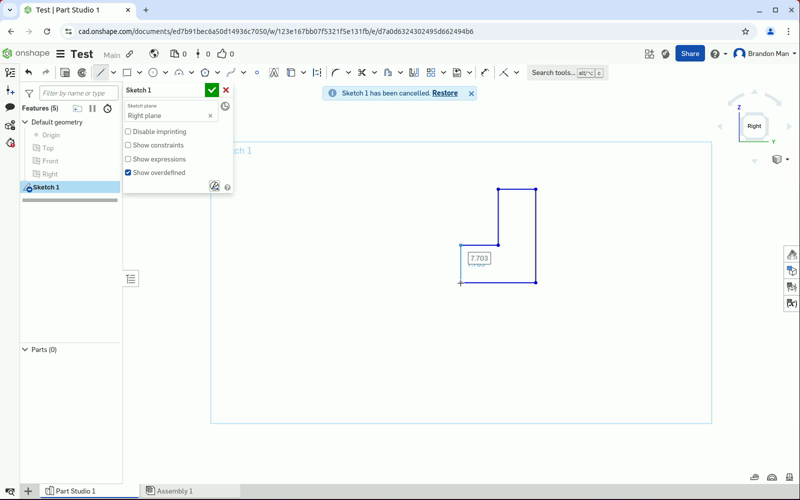
click(460, 282)
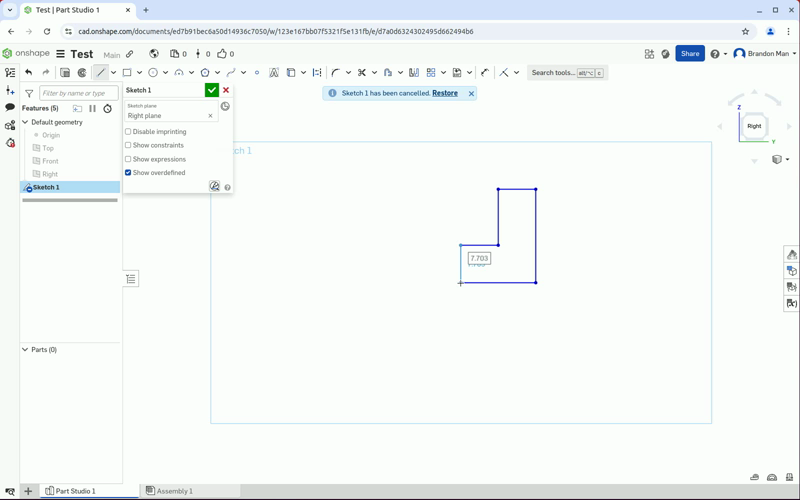
key(esc)
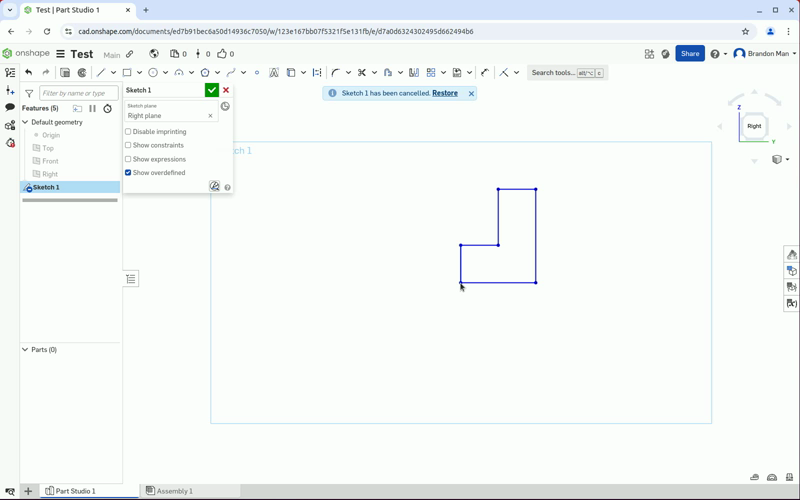
mouse_move(521, 204)
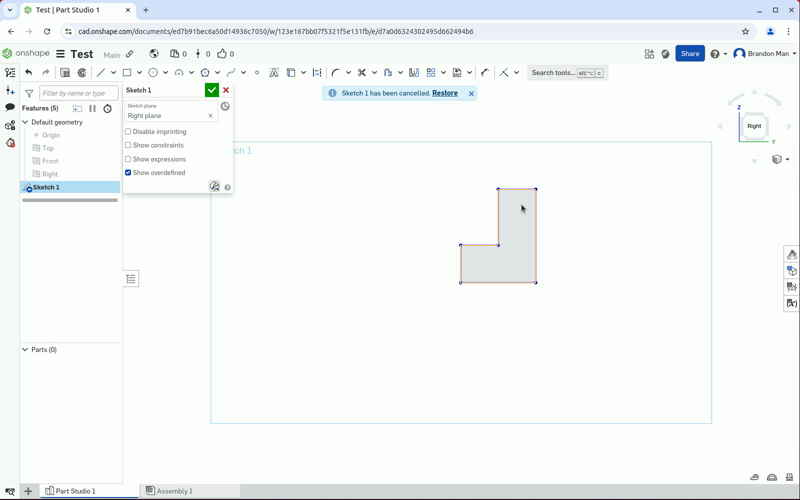
click(521, 204)
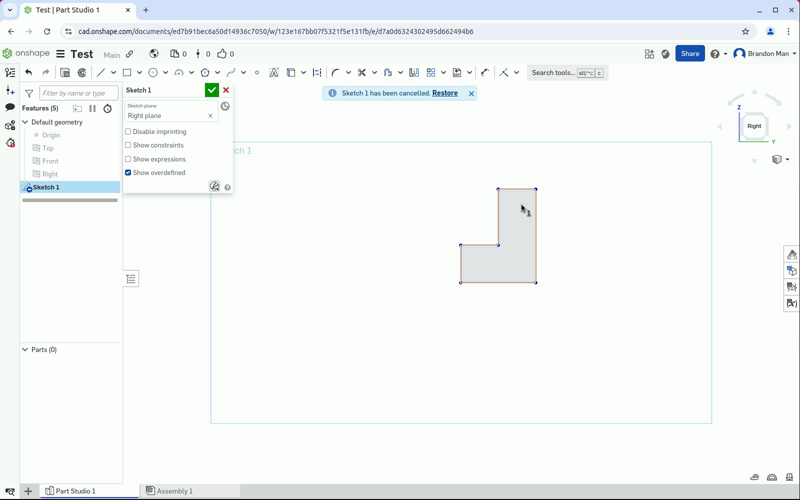
mouse_move(73, 352)
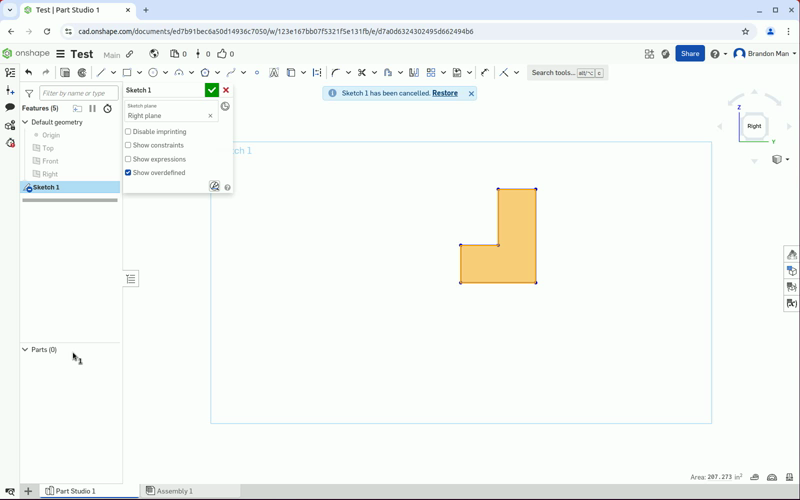
key(shift+y)
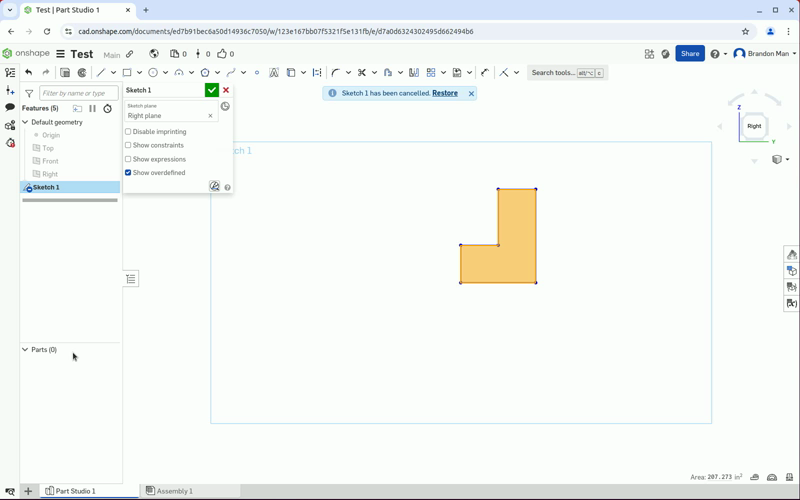
key(shift+e)
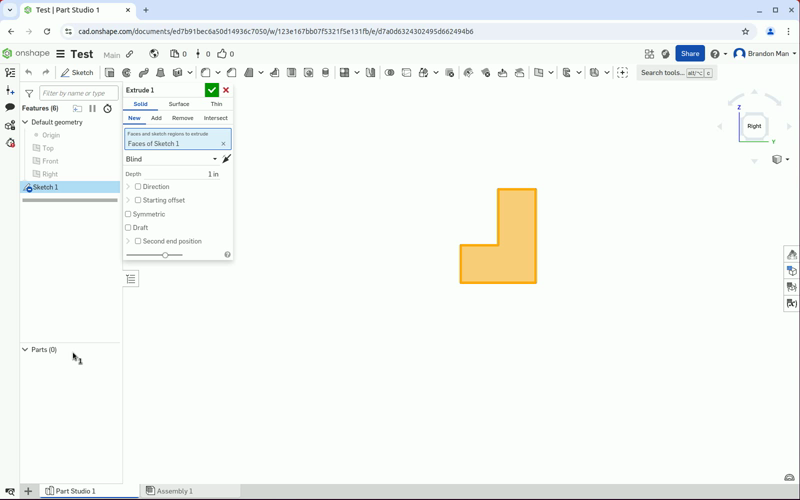
mouse_move(143, 106)
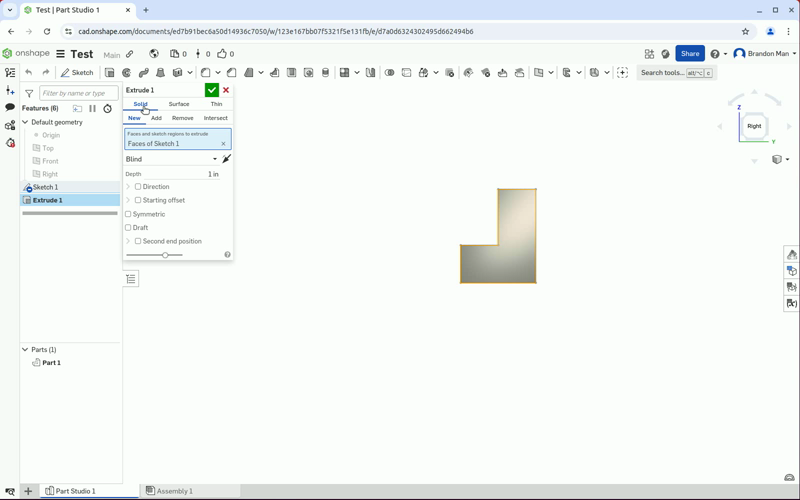
click(143, 106)
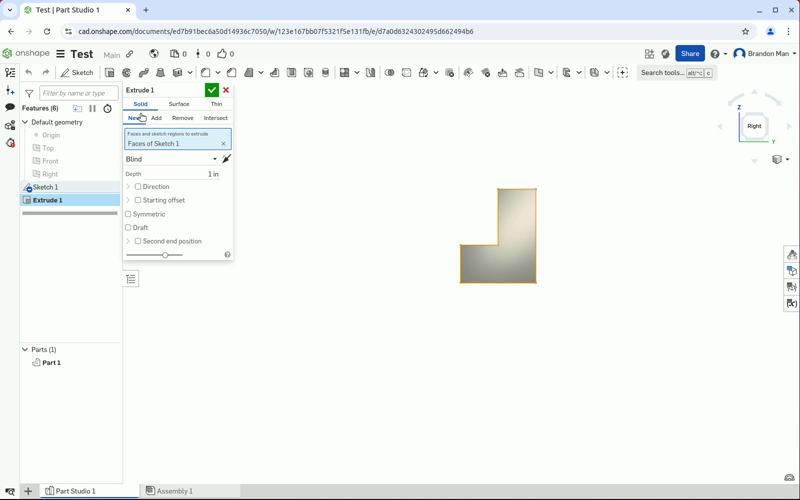
mouse_move(137, 120)
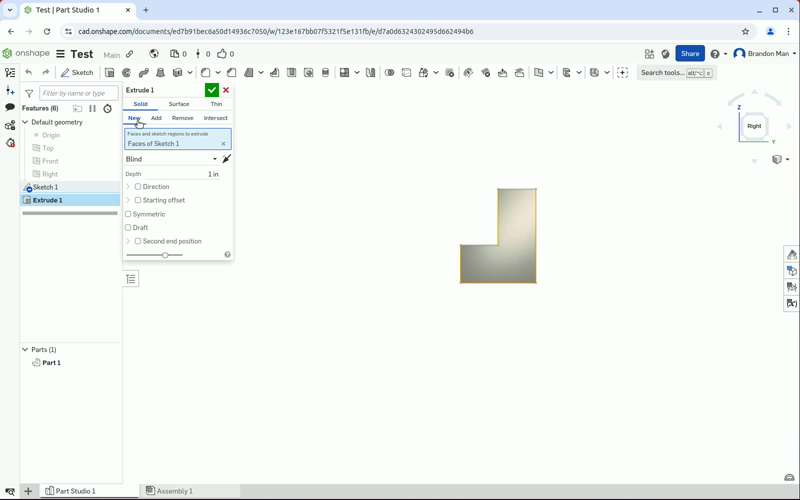
click(137, 120)
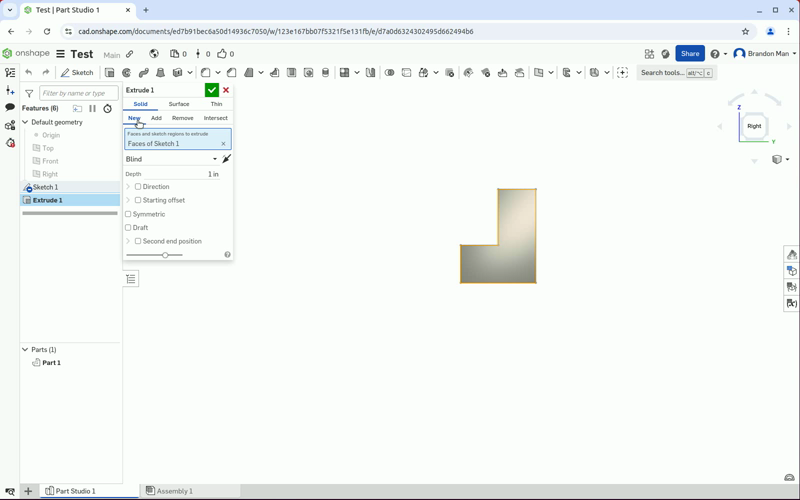
key(tab, 4)
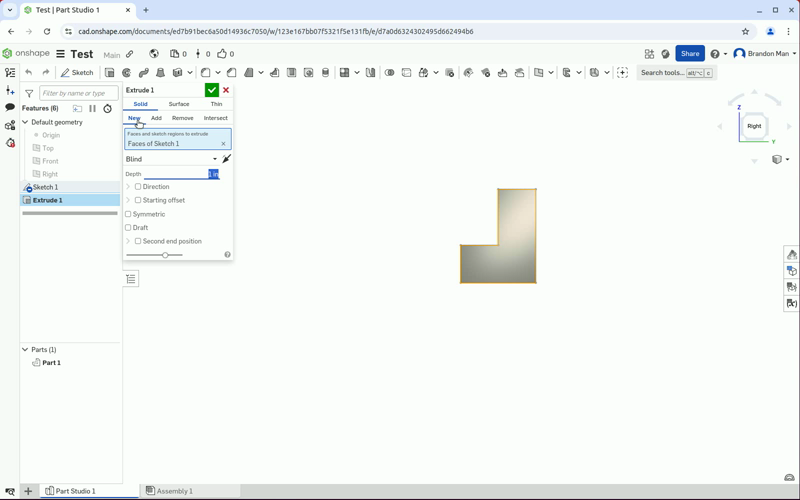
text(23.108)
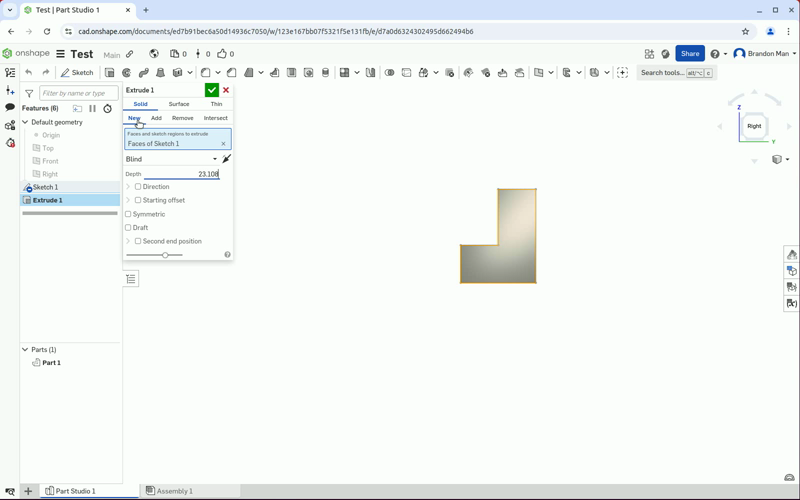
key(enter)
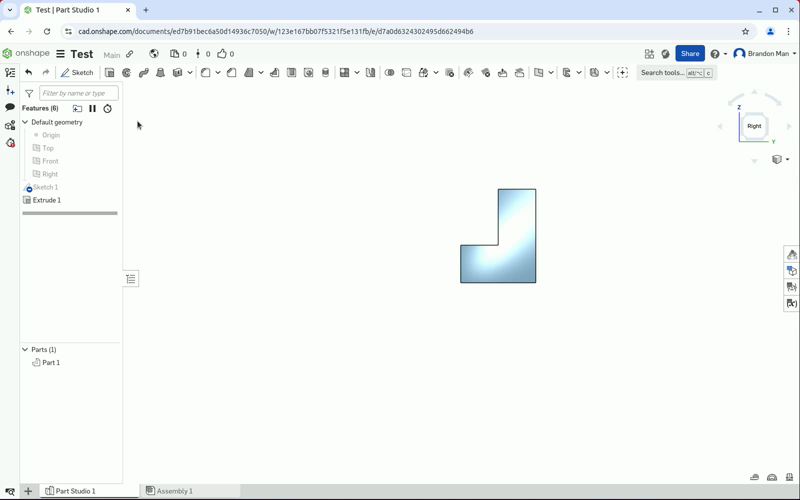
key(shift+h)
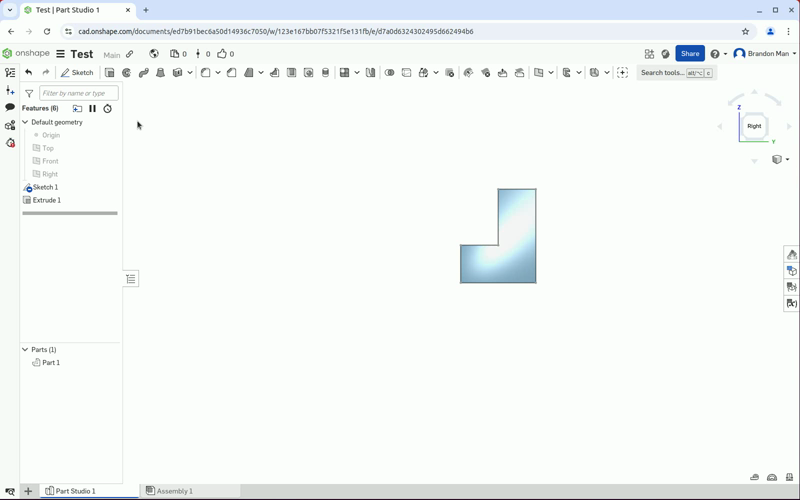
key(shift+h)
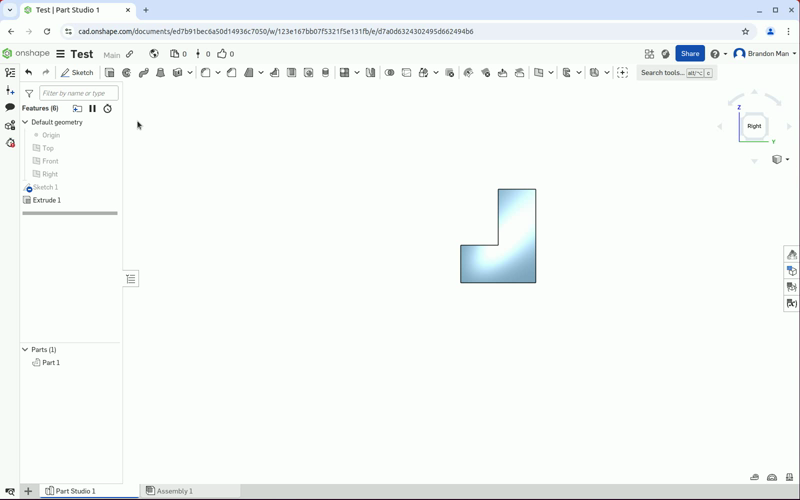
mouse_move(73, 189)
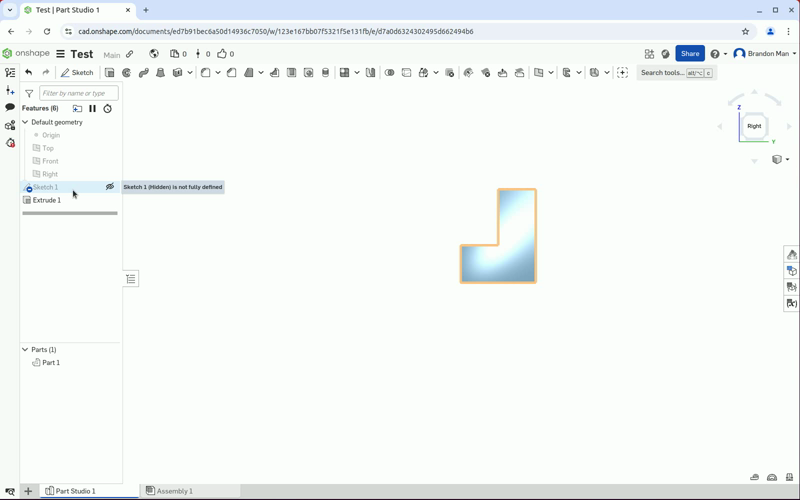
click(73, 189)
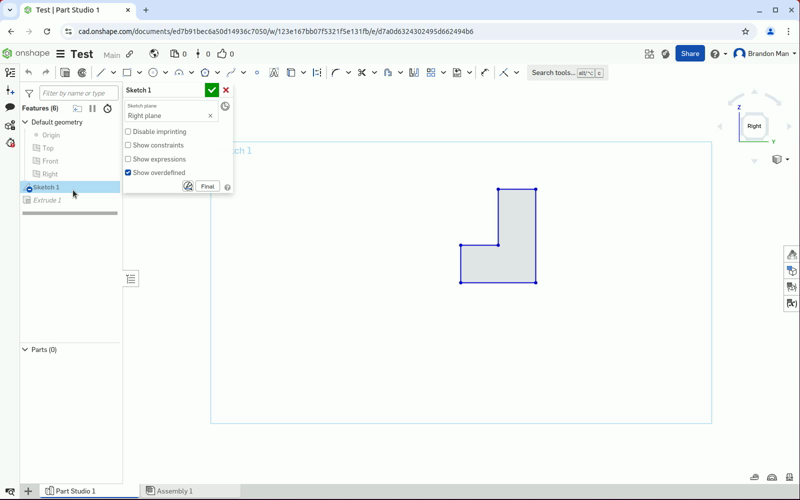
mouse_move(229, 92)
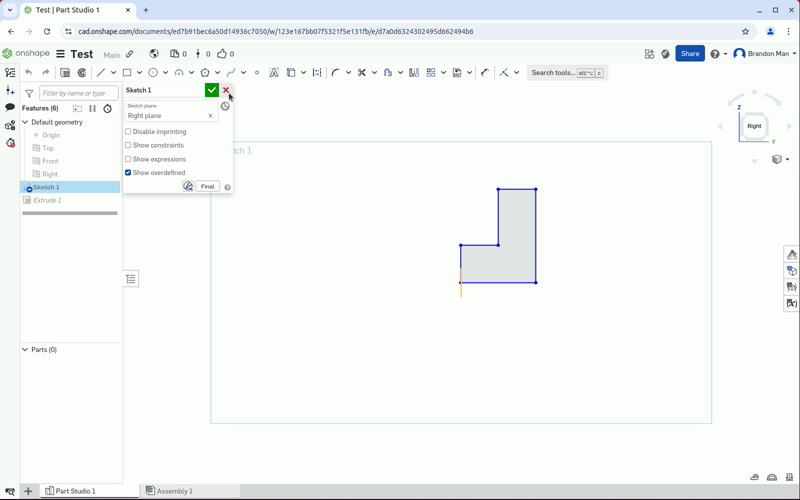
click(229, 92)
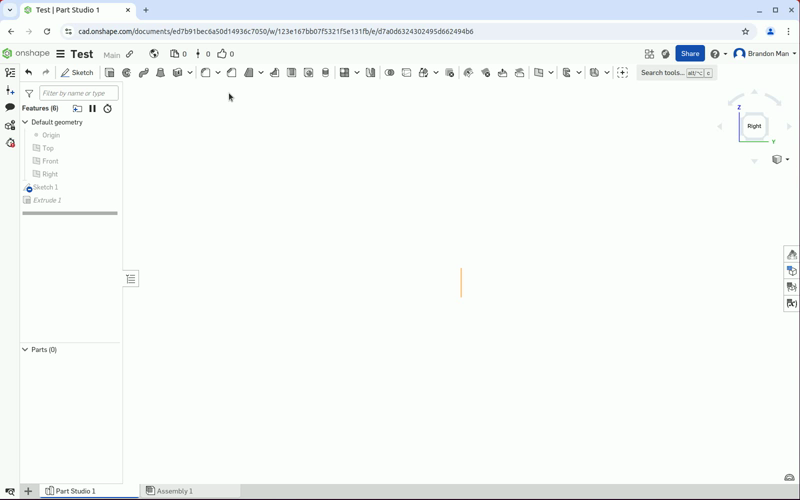
mouse_move(73, 352)
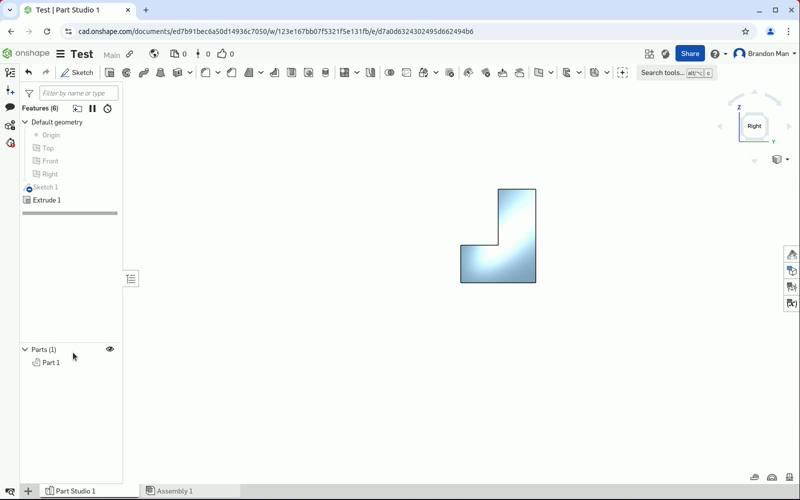
key(y)
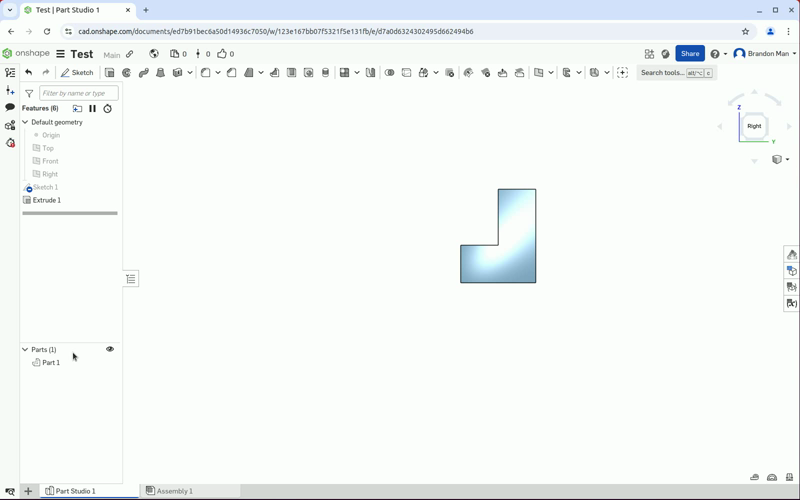
key(shift+p)
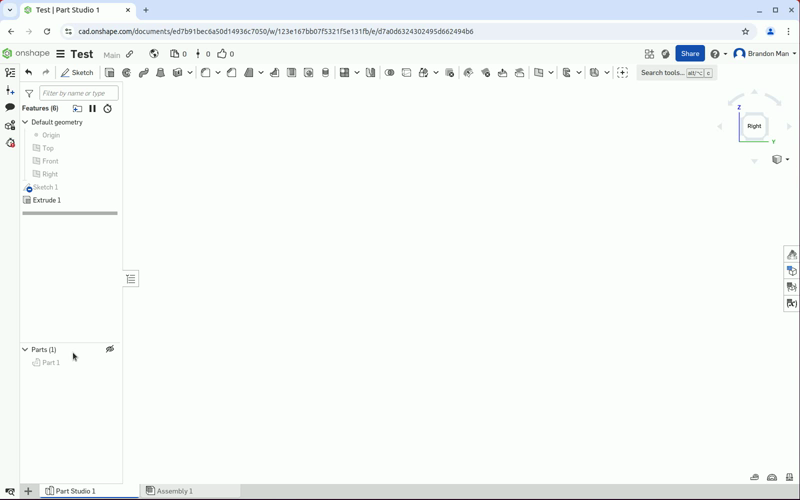
key(space)
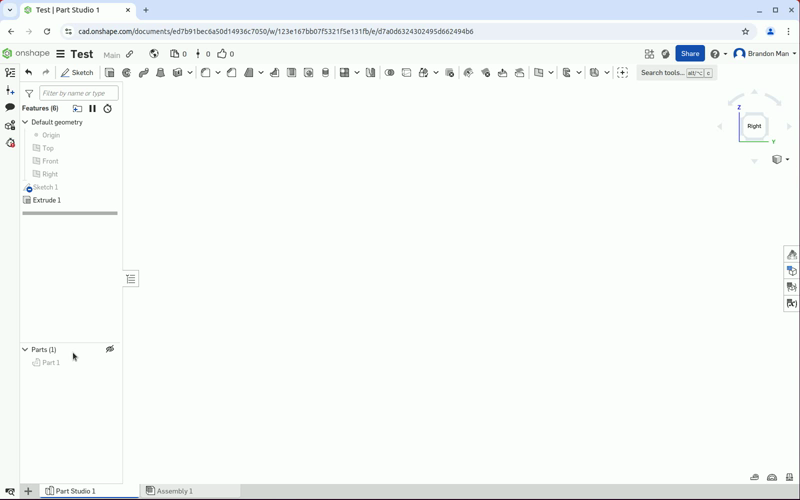
key_down(shift)
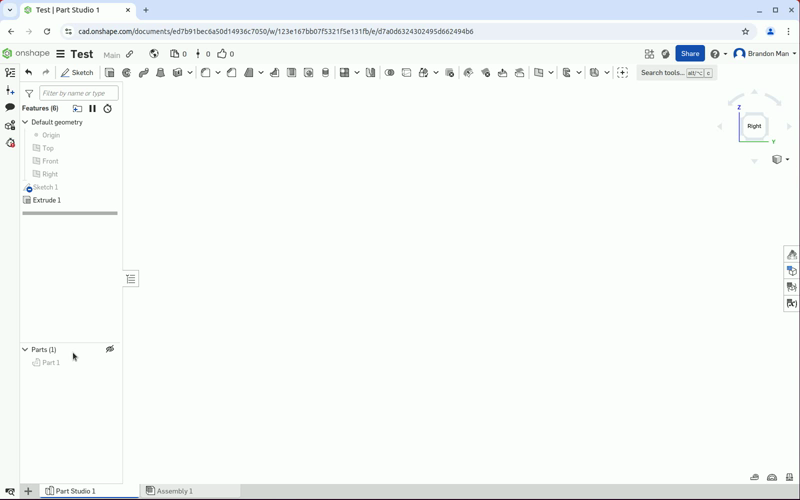
key(right)
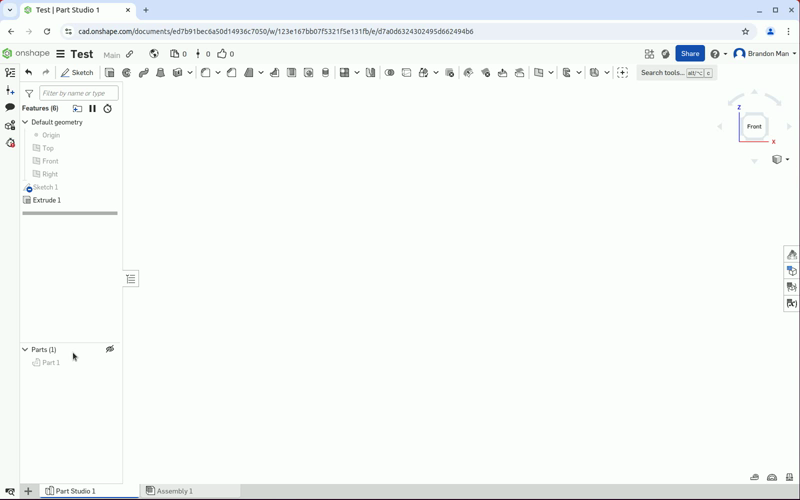
key_up(shift)
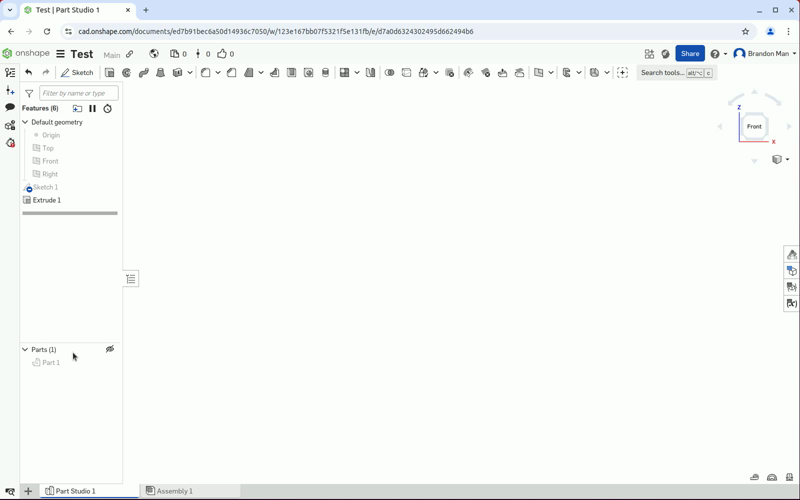
key(space)
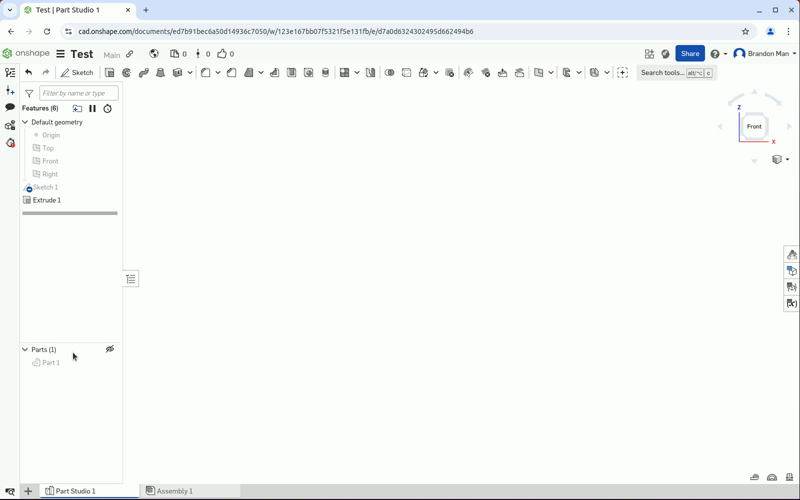
key_down(shift)
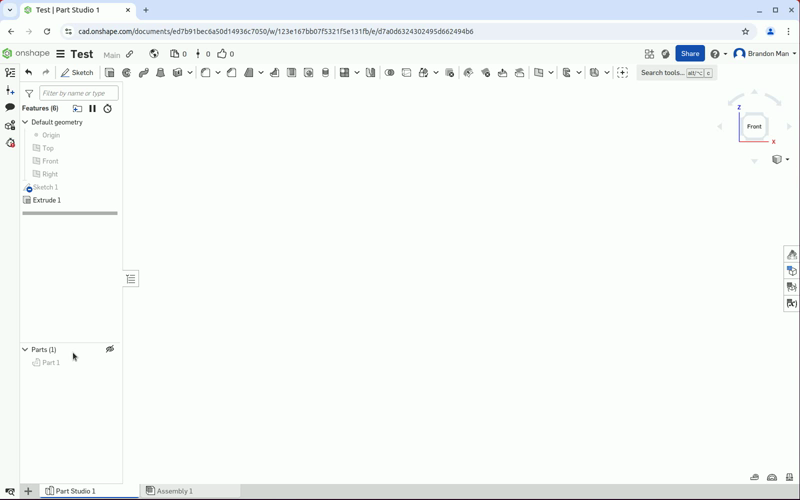
key(down)
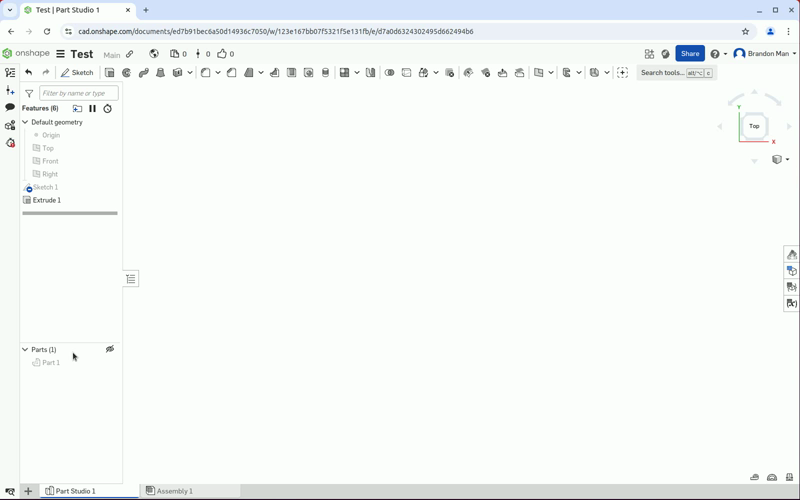
key_up(shift)
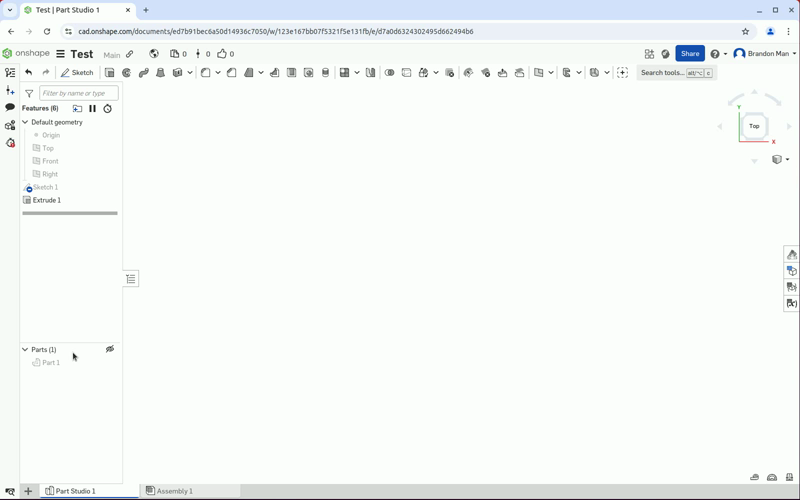
mouse_move(73, 352)
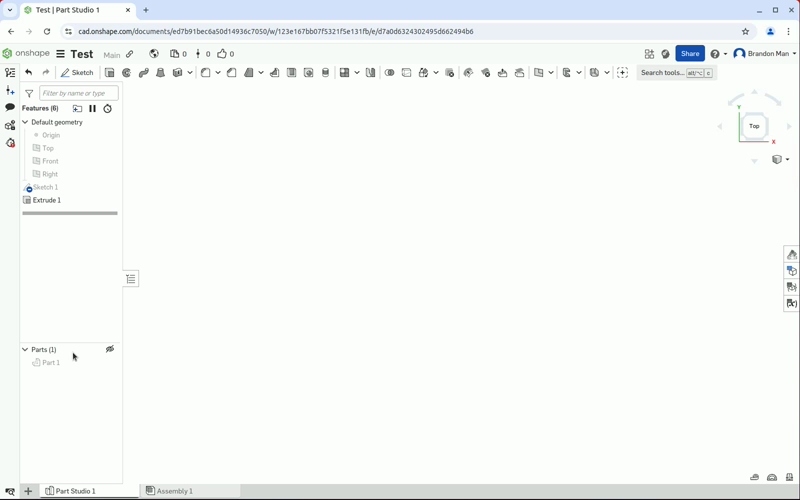
key(shift+y)
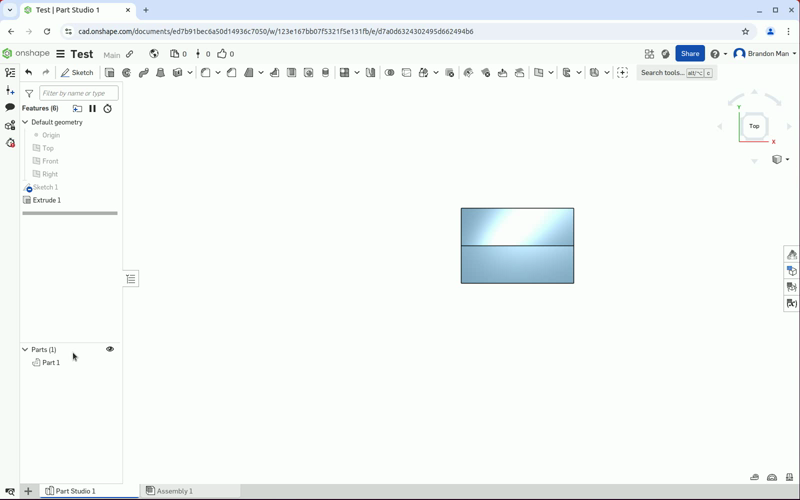
mouse_move(541, 75)
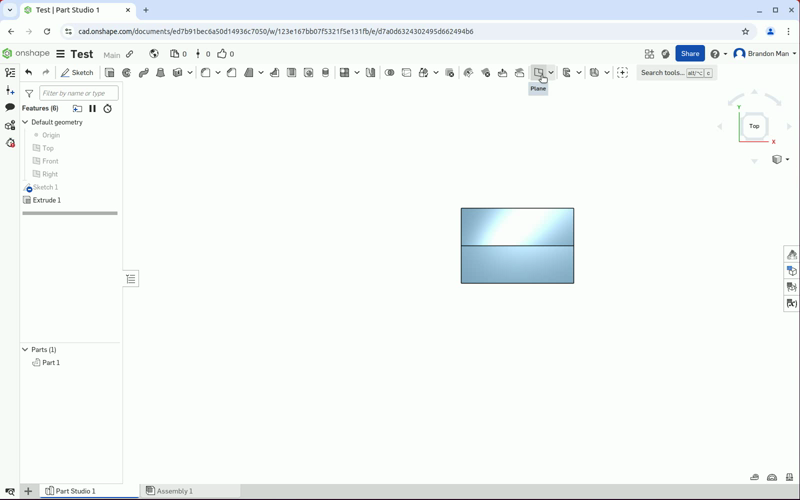
click(541, 75)
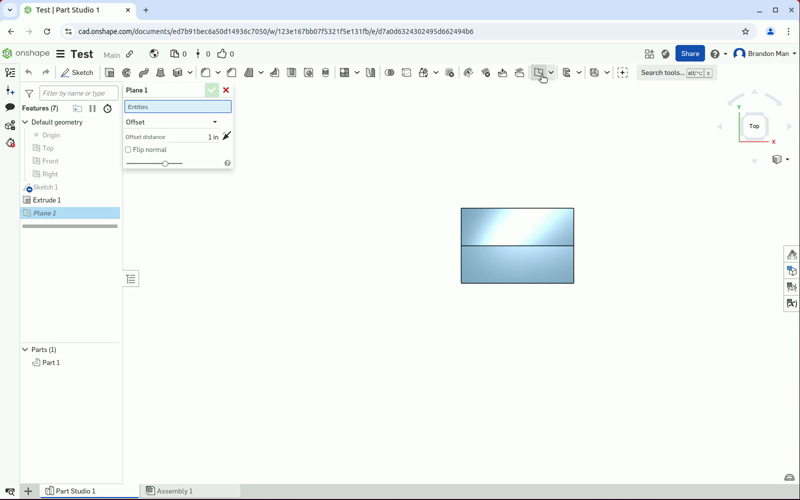
mouse_move(73, 150)
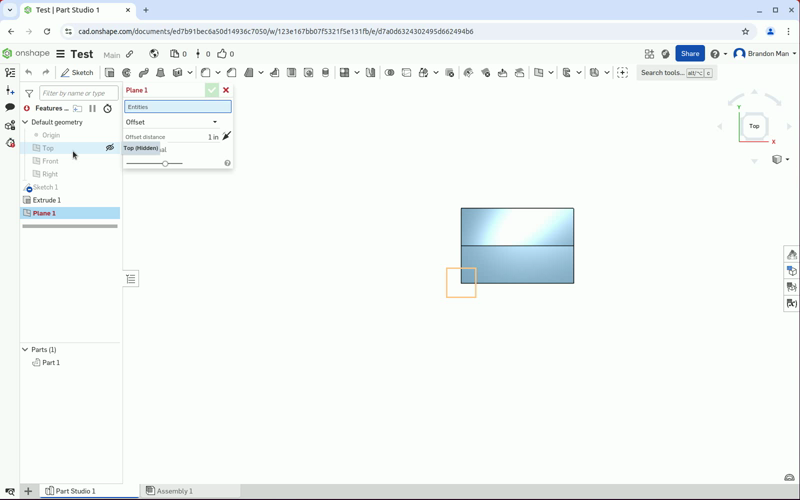
click(73, 150)
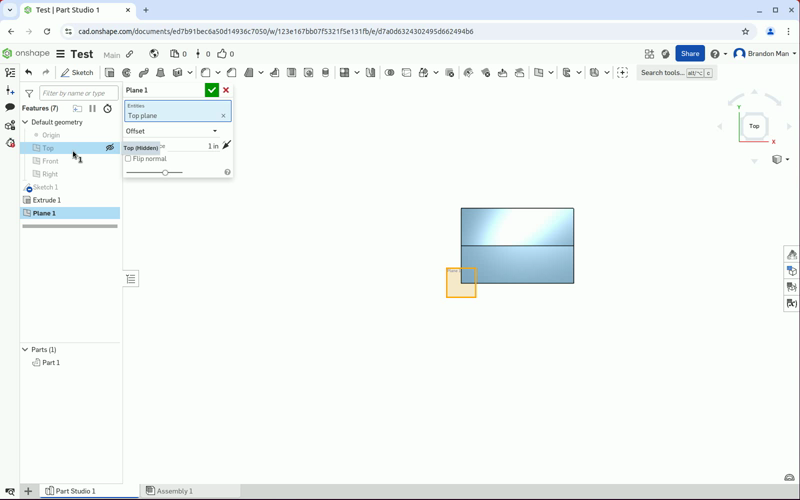
key(tab, 2)
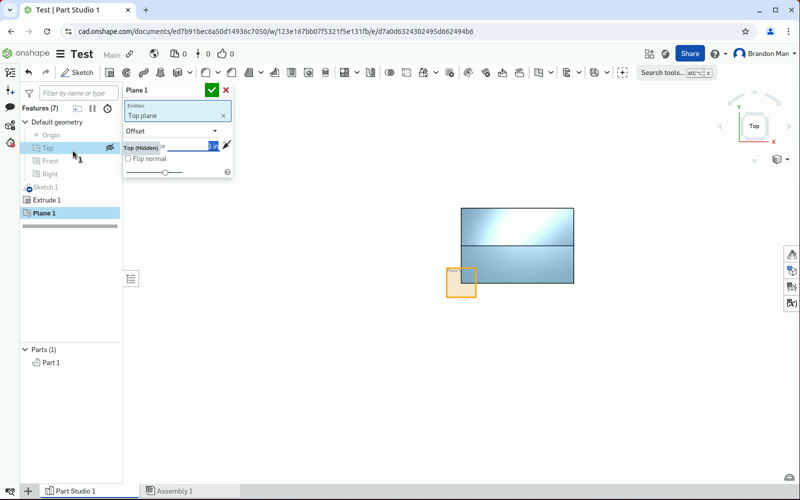
text(19.257)
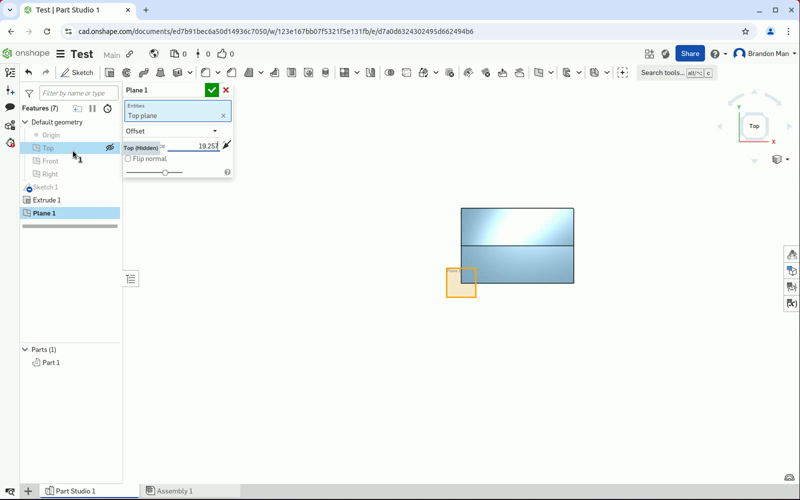
key(enter, 2)
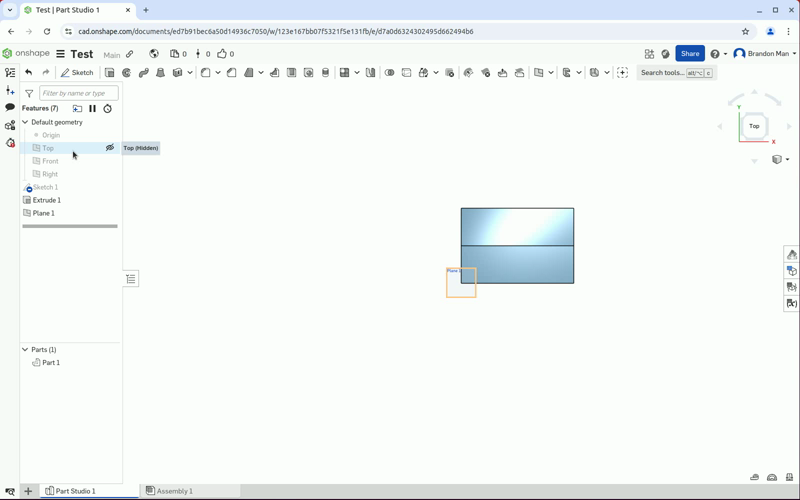
key(shift+s)
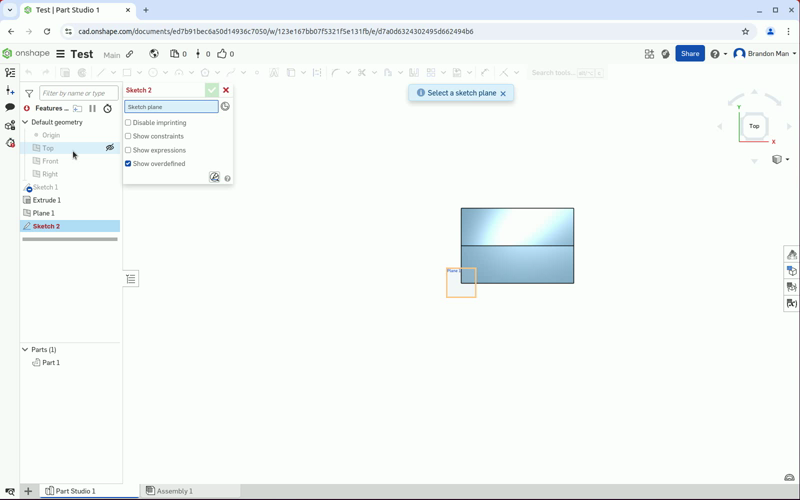
mouse_move(73, 215)
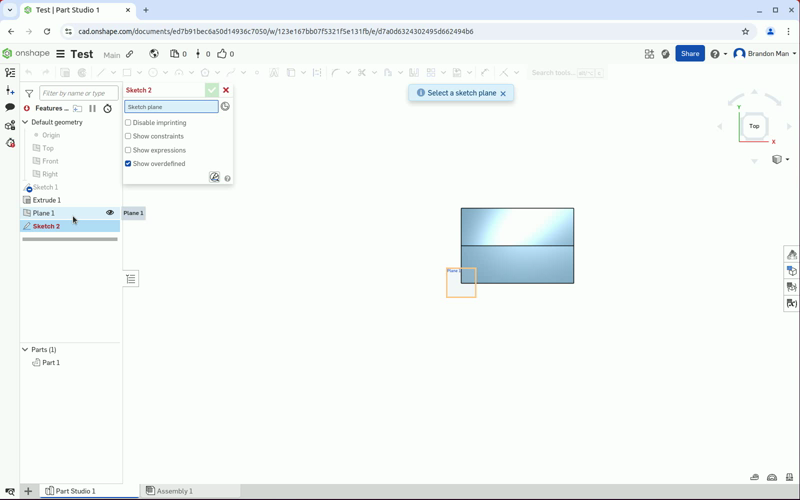
click(73, 215)
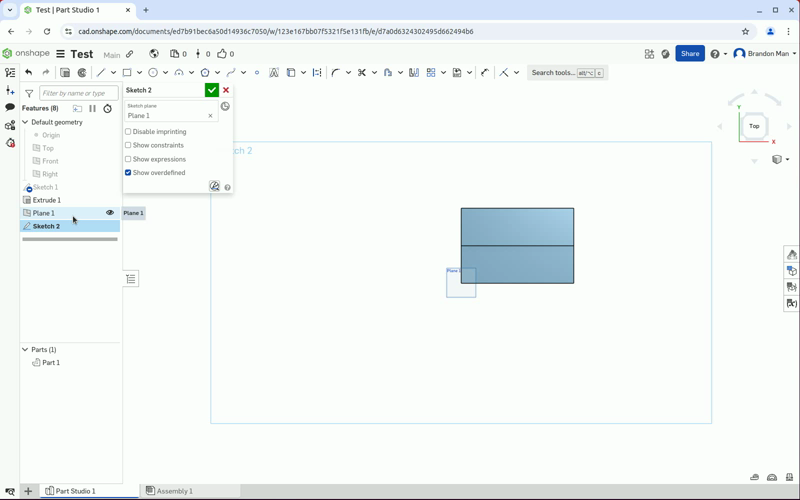
mouse_move(73, 352)
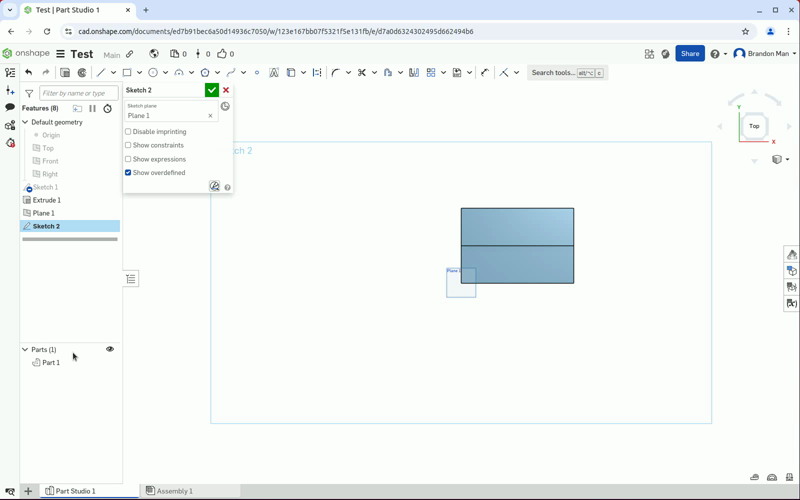
key(y)
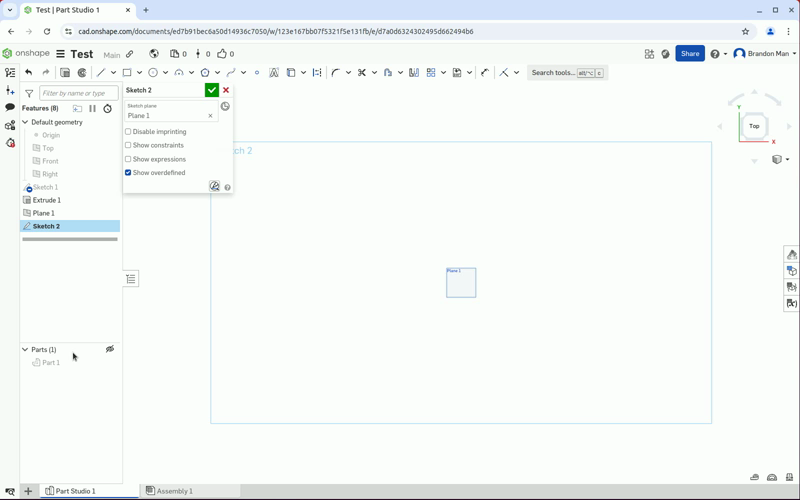
key(l)
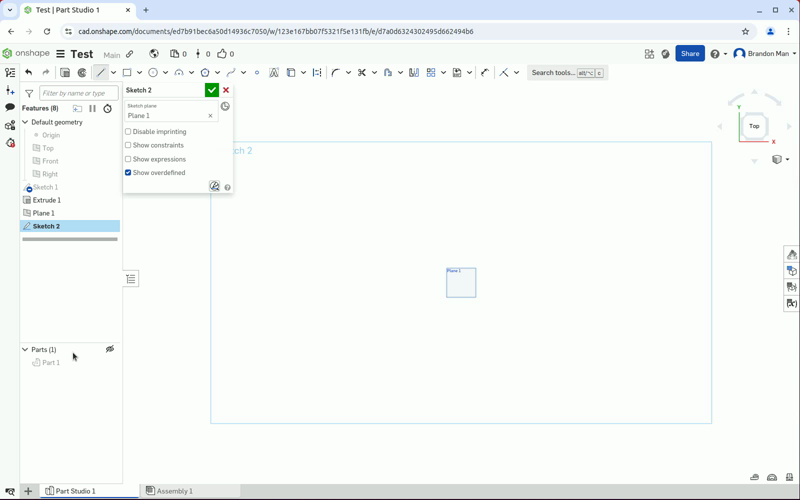
key_down(shift)
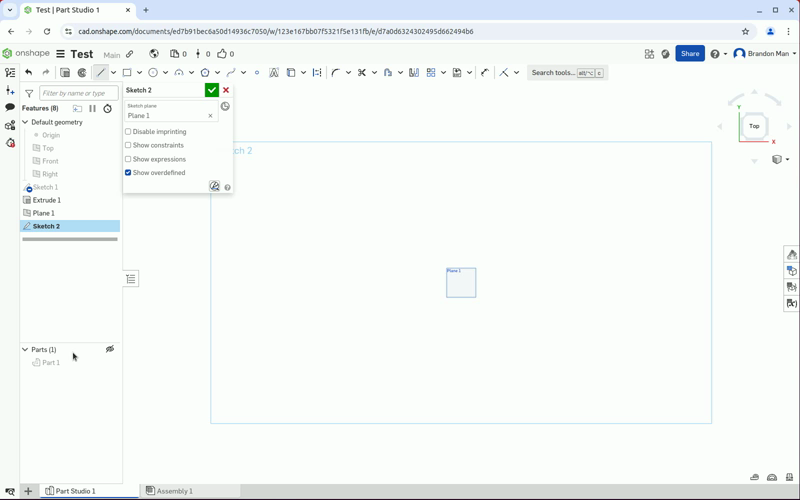
mouse_move(498, 245)
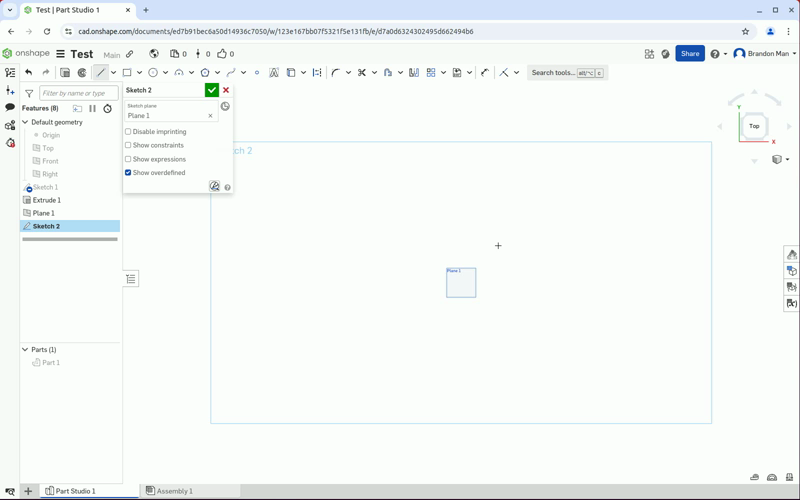
click(498, 245)
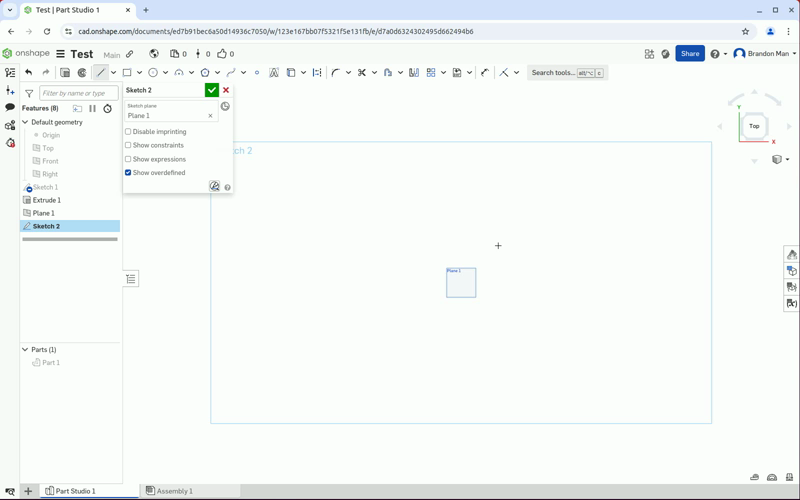
key_up(shift)
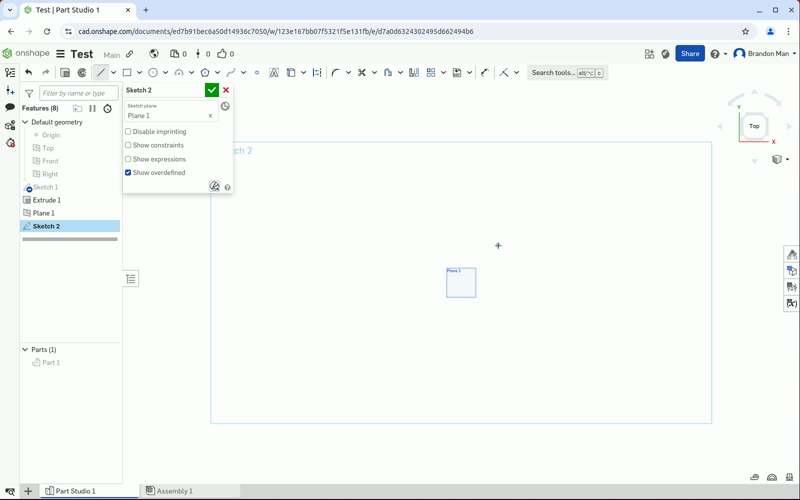
key_down(shift)
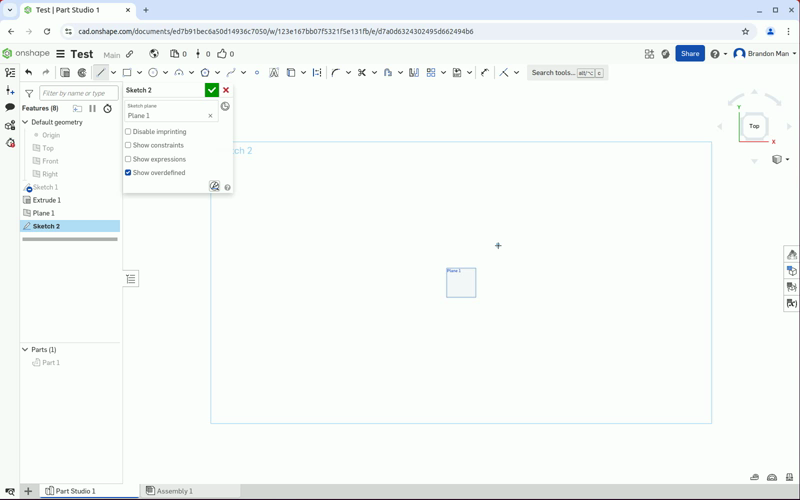
mouse_move(528, 245)
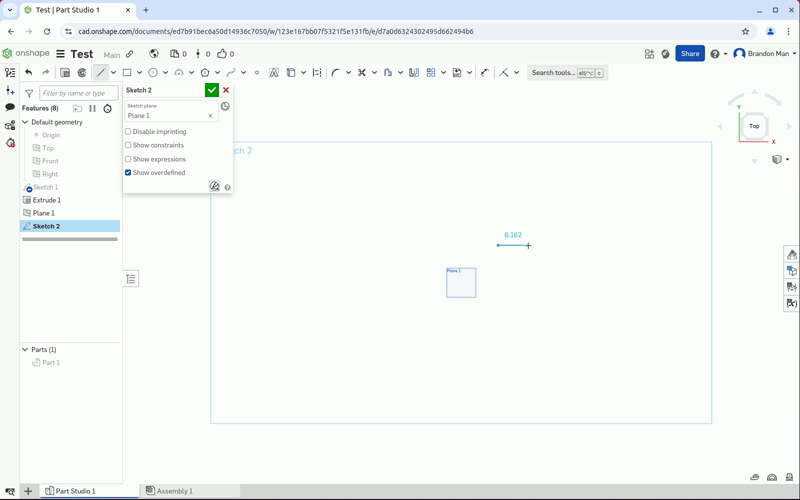
mouse_move(536, 245)
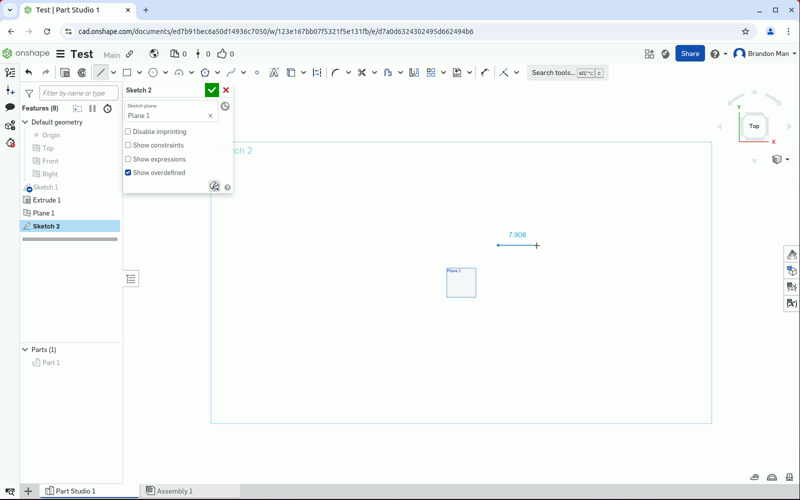
click(536, 245)
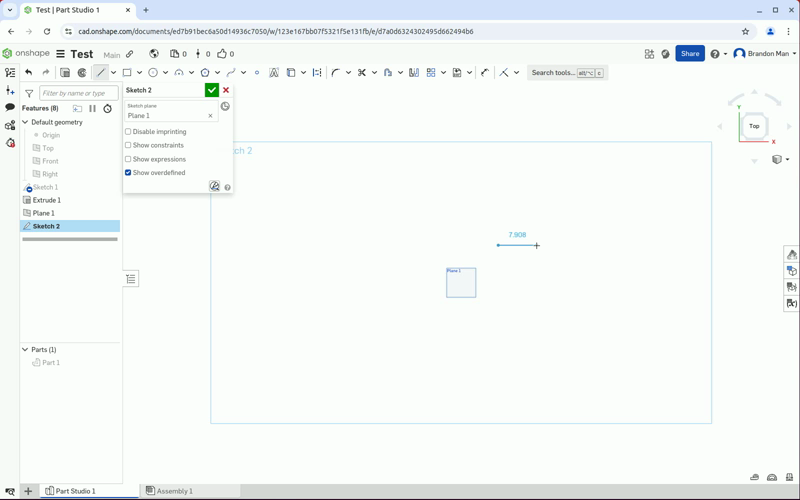
key_up(shift)
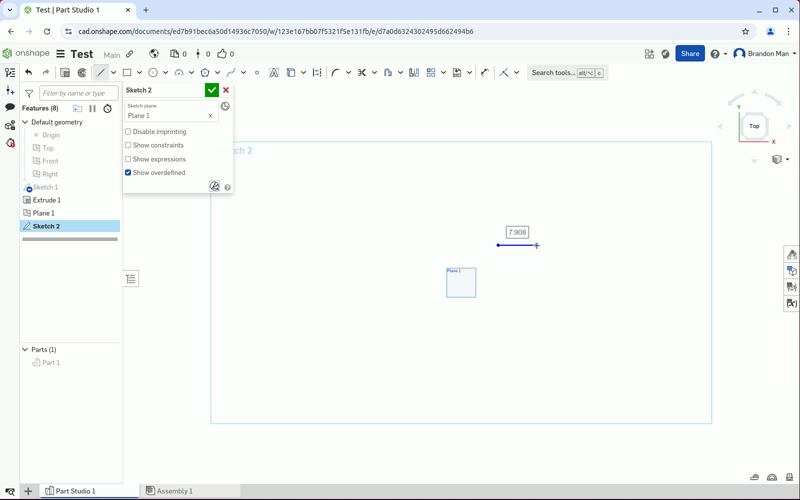
key_down(shift)
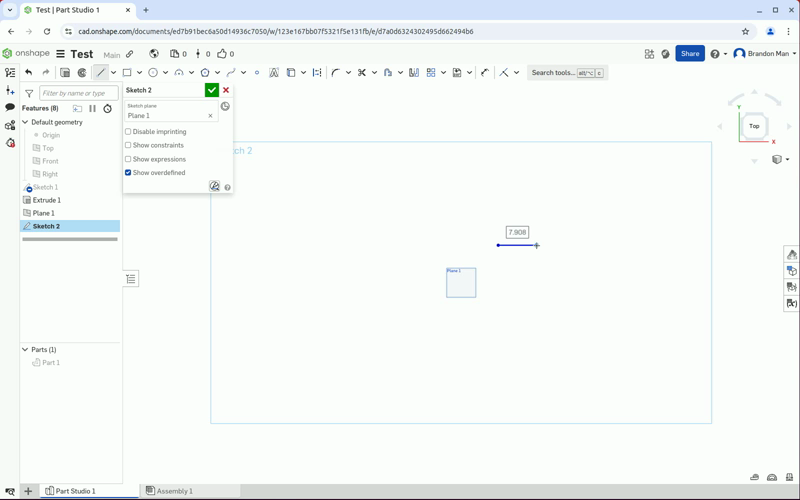
mouse_move(566, 245)
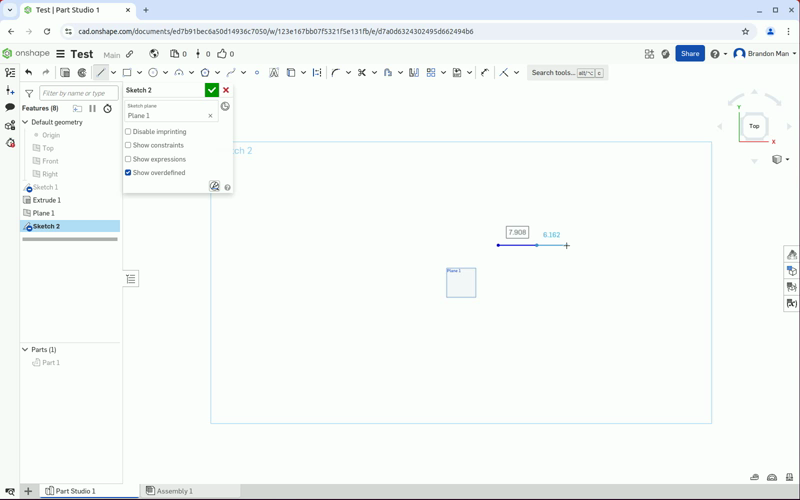
mouse_move(536, 207)
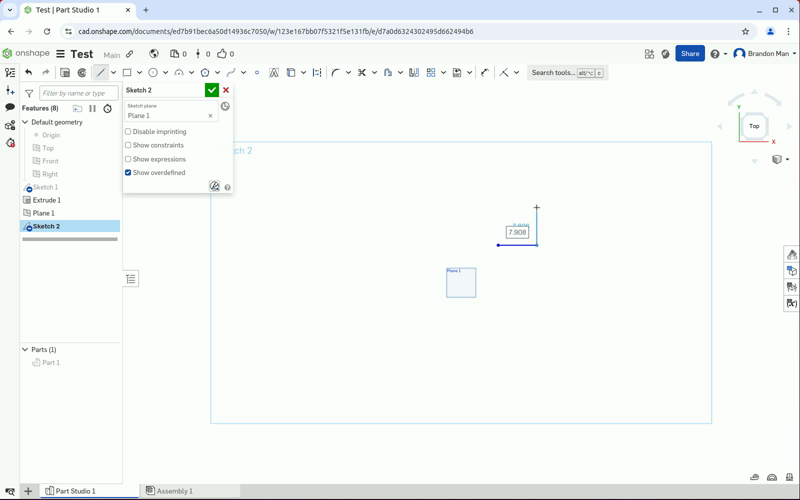
click(536, 207)
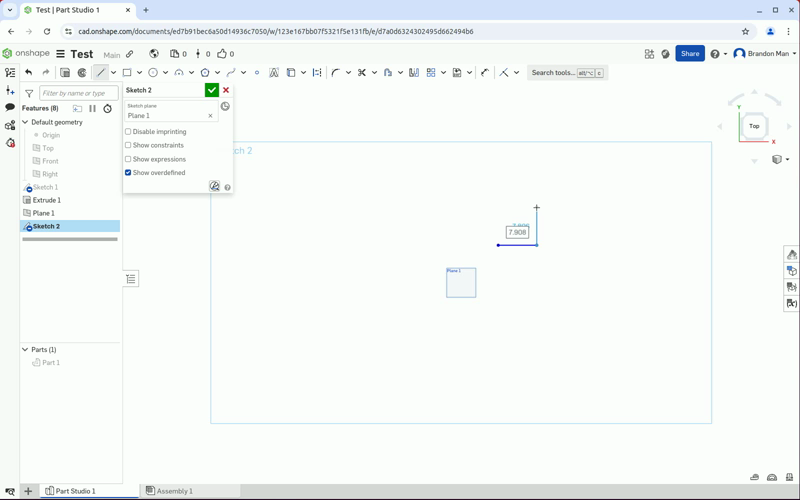
key_up(shift)
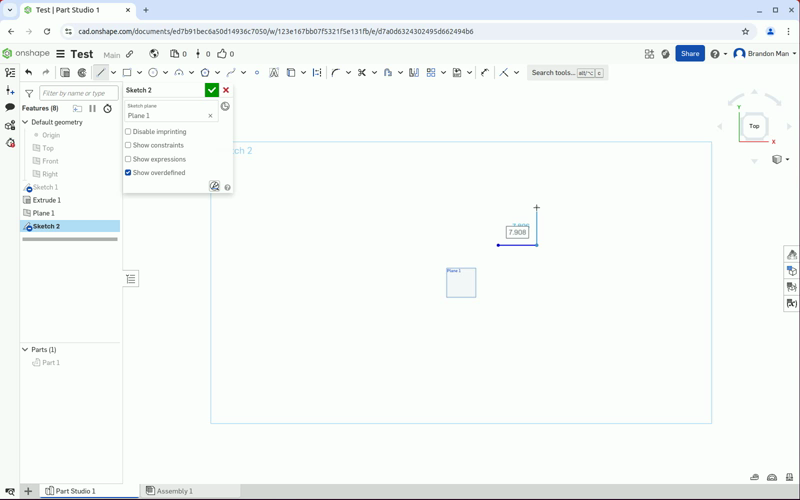
key_down(shift)
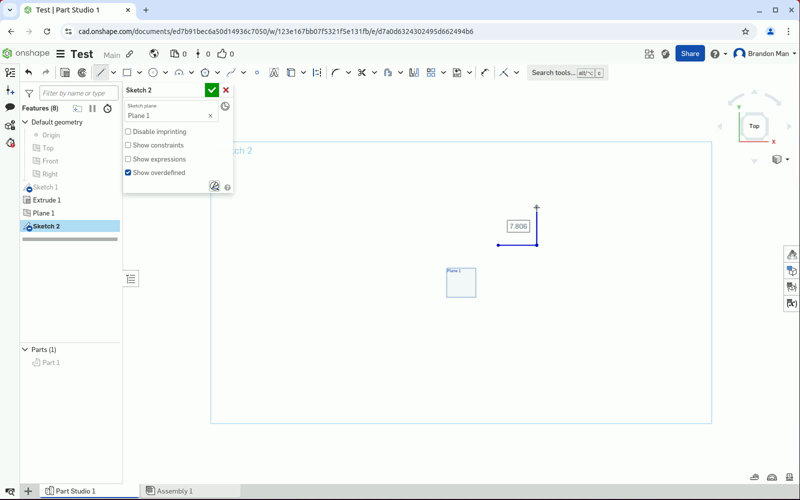
mouse_move(566, 207)
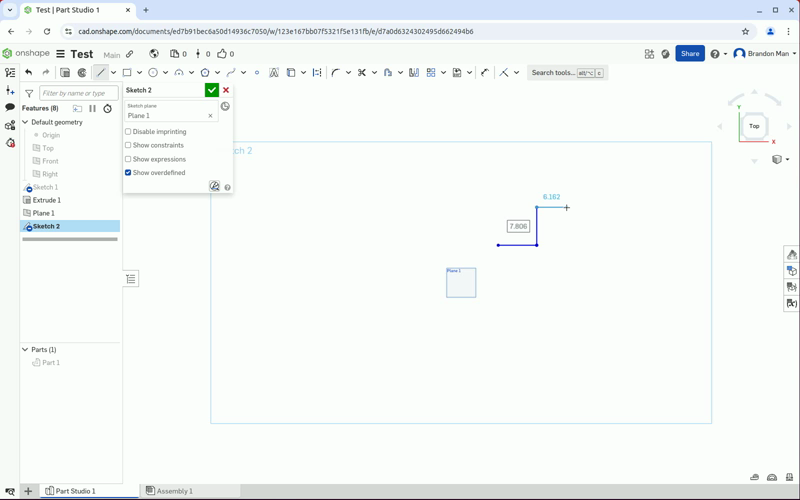
mouse_move(498, 207)
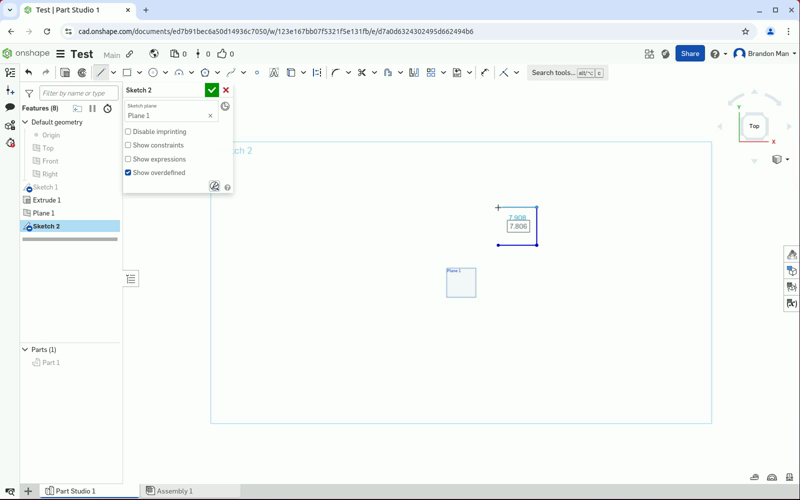
click(498, 207)
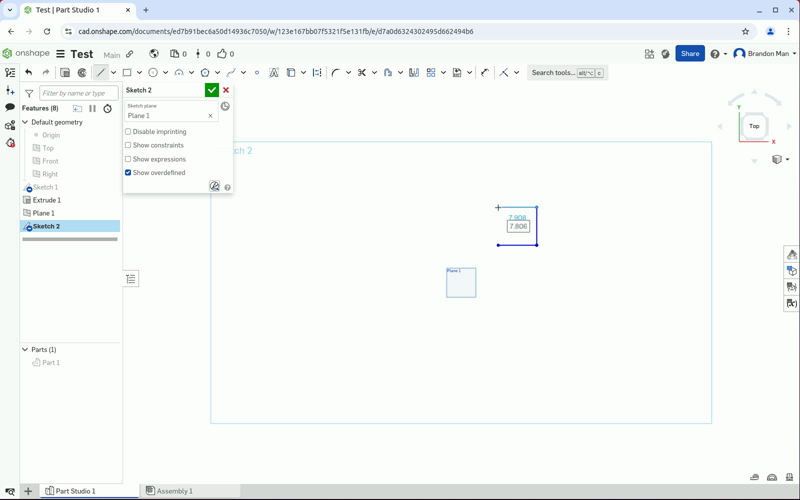
key_up(shift)
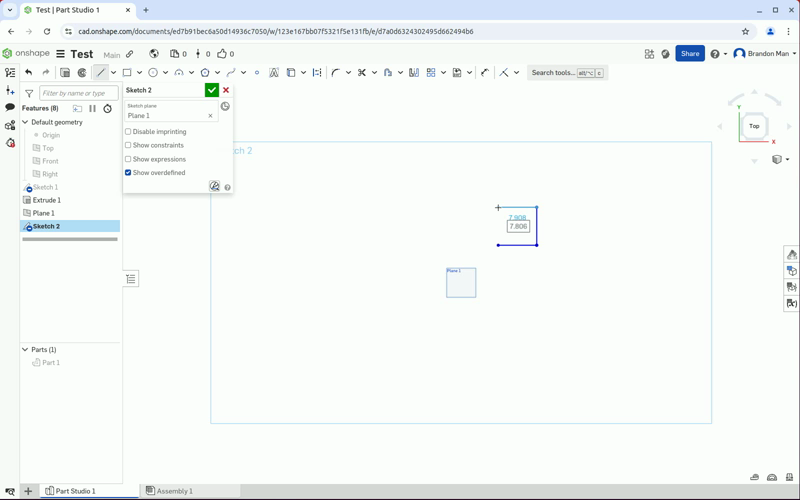
mouse_move(528, 207)
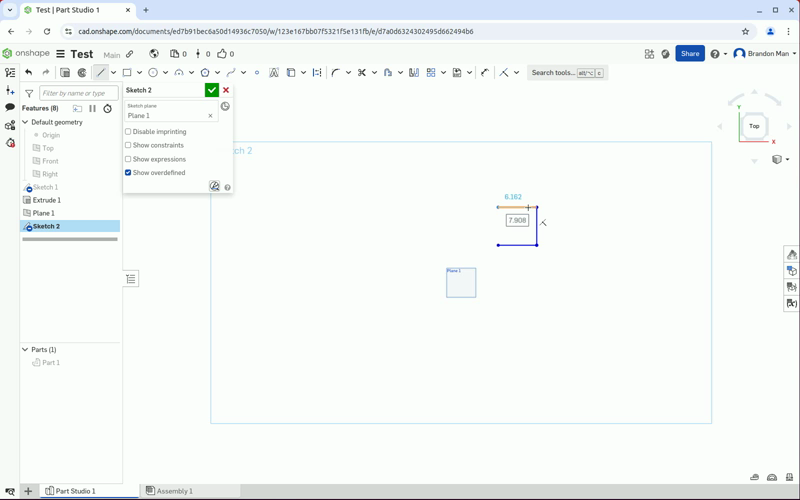
key_down(shift)
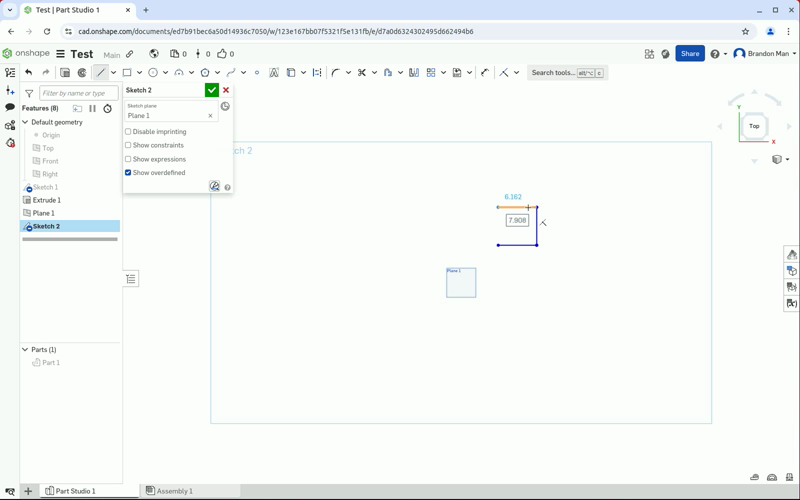
mouse_move(498, 245)
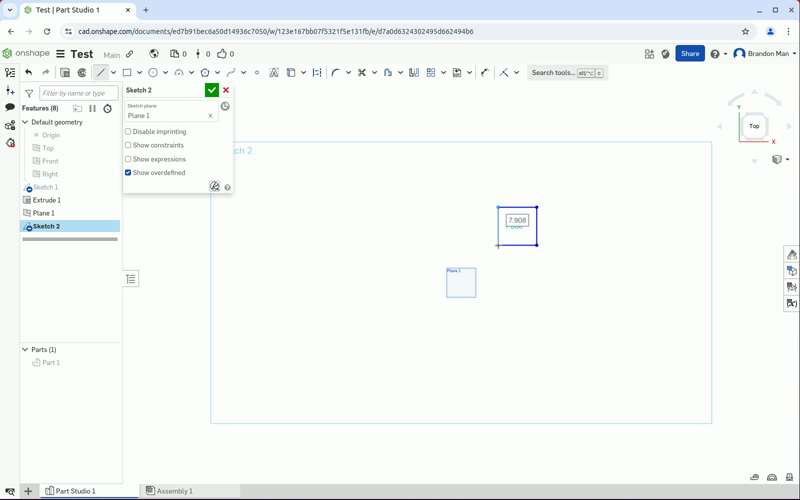
key_up(shift)
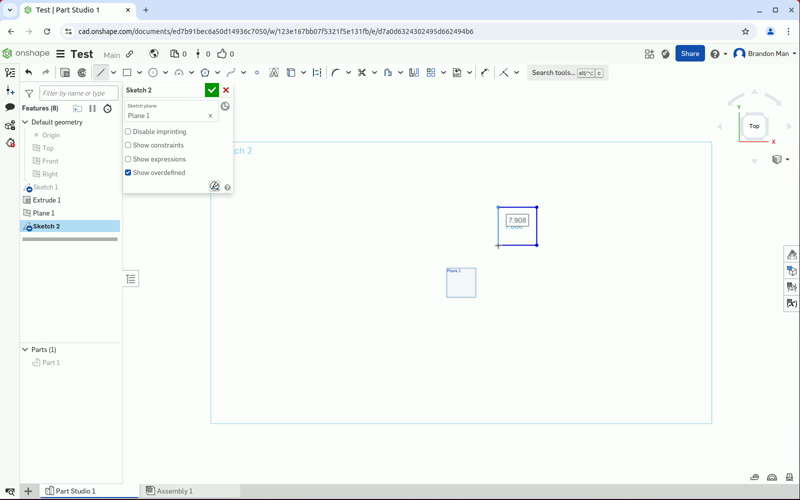
click(498, 245)
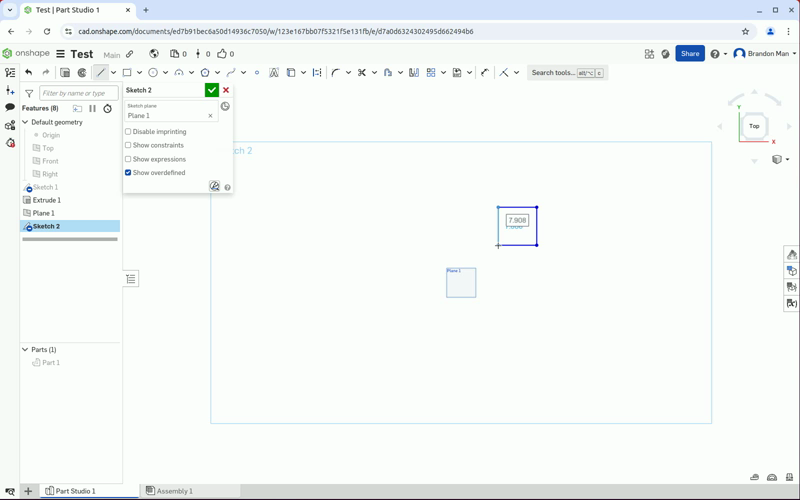
key(esc)
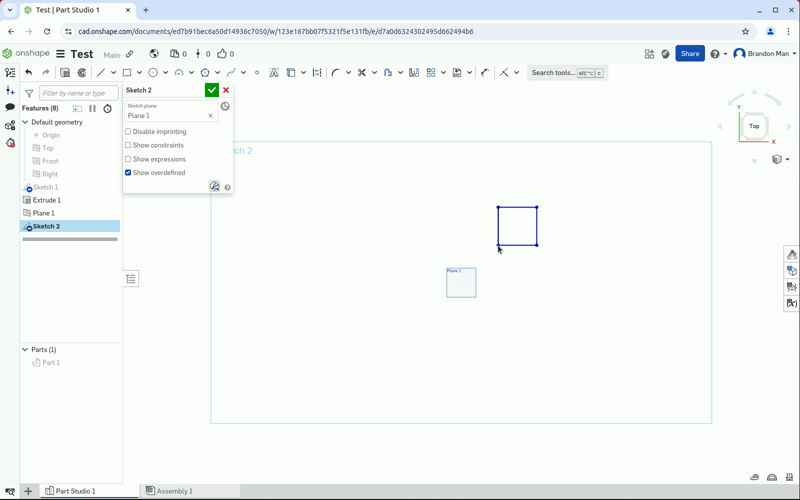
mouse_move(500, 236)
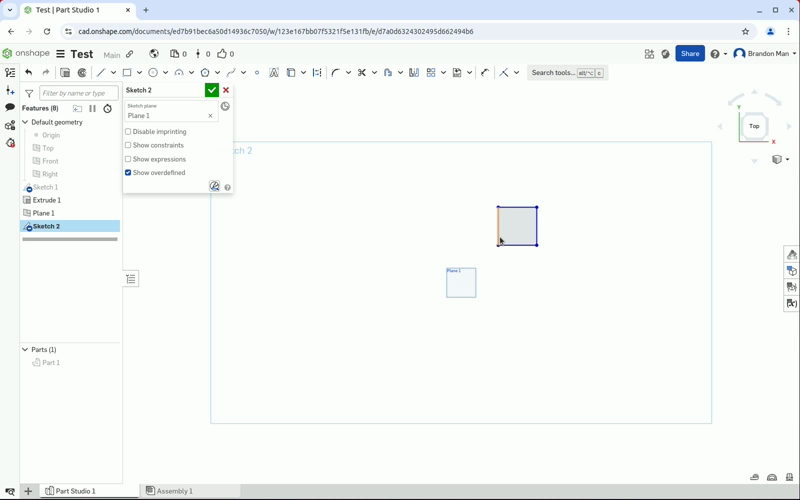
scroll(6)
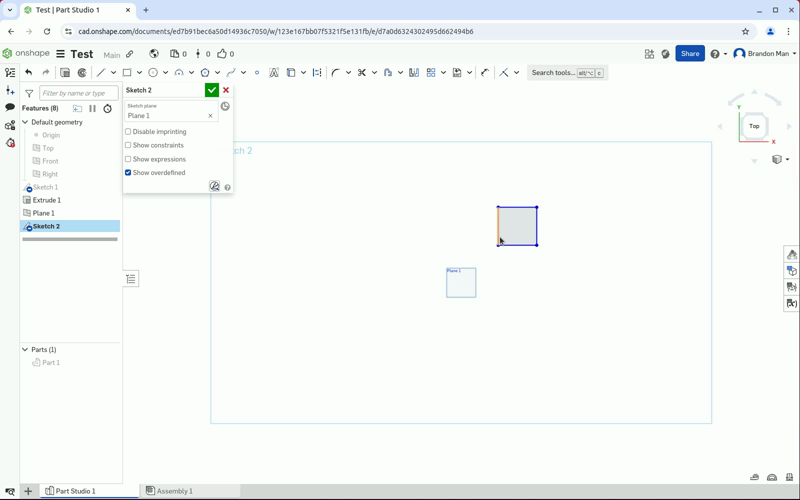
scroll(6)
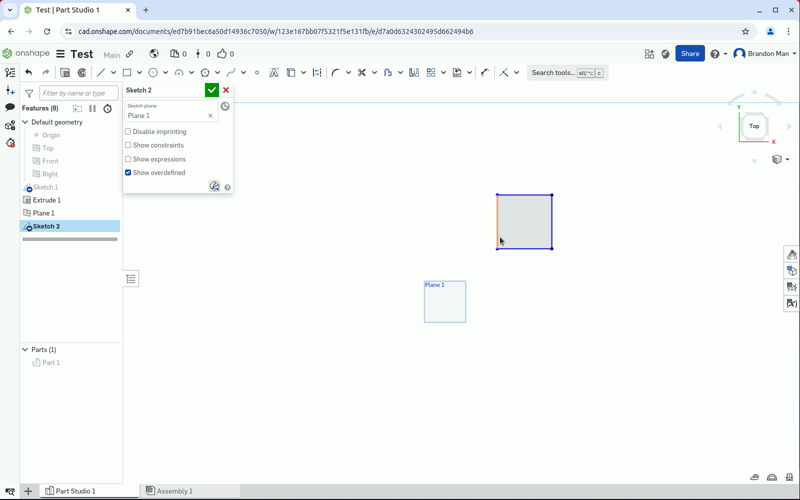
scroll(6)
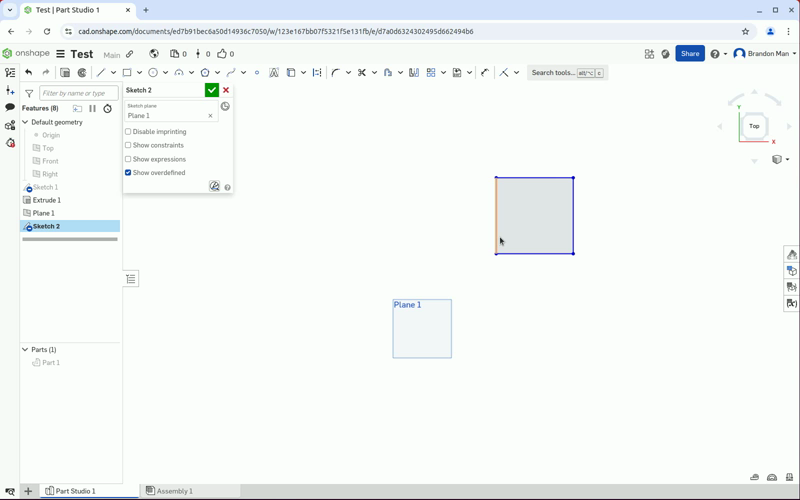
scroll(6)
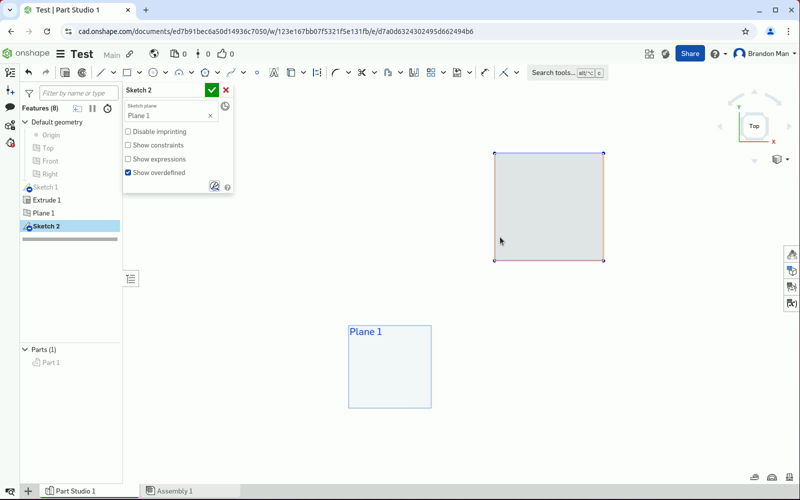
scroll(6)
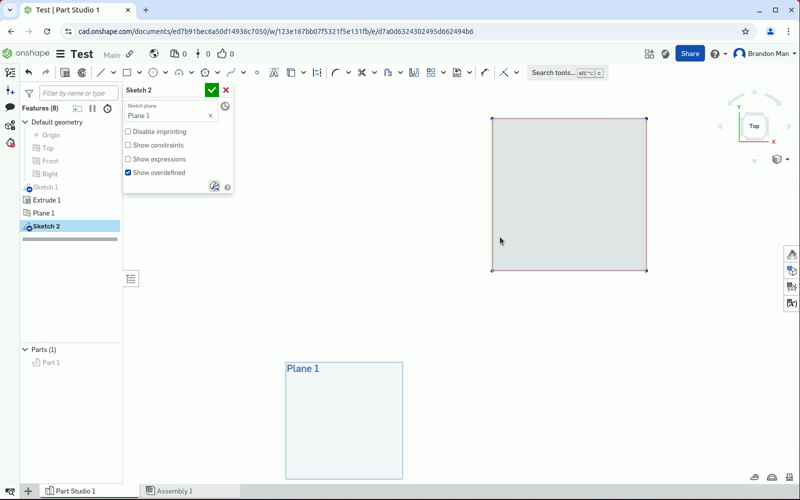
scroll(6)
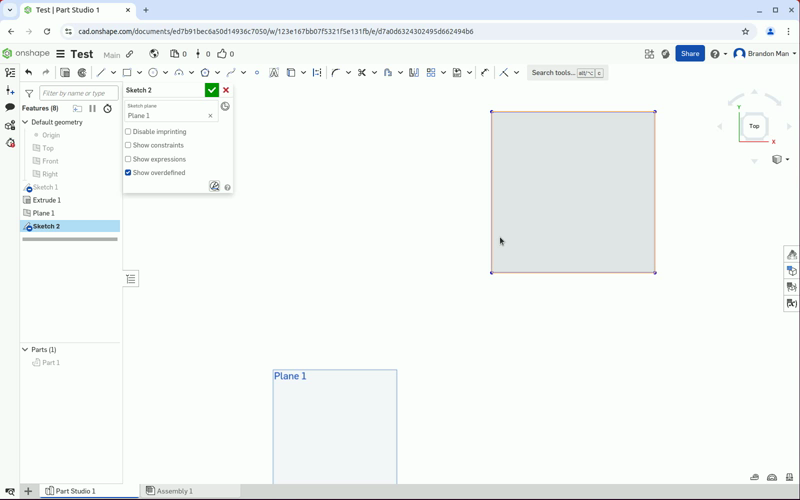
scroll(6)
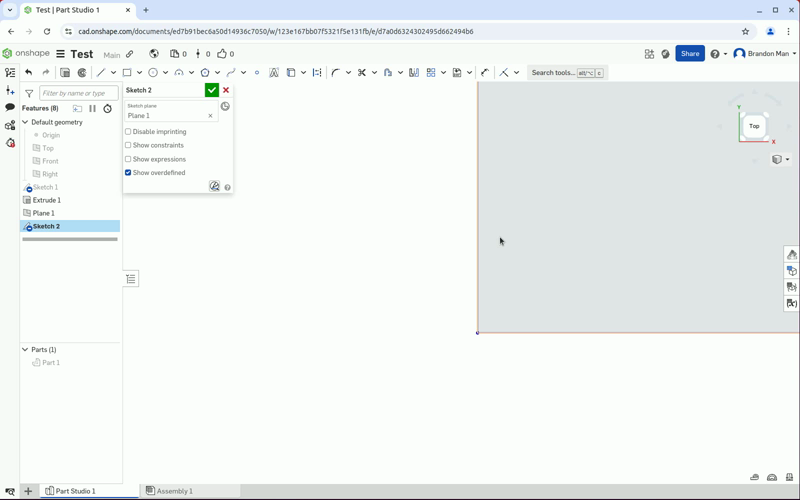
click(500, 236)
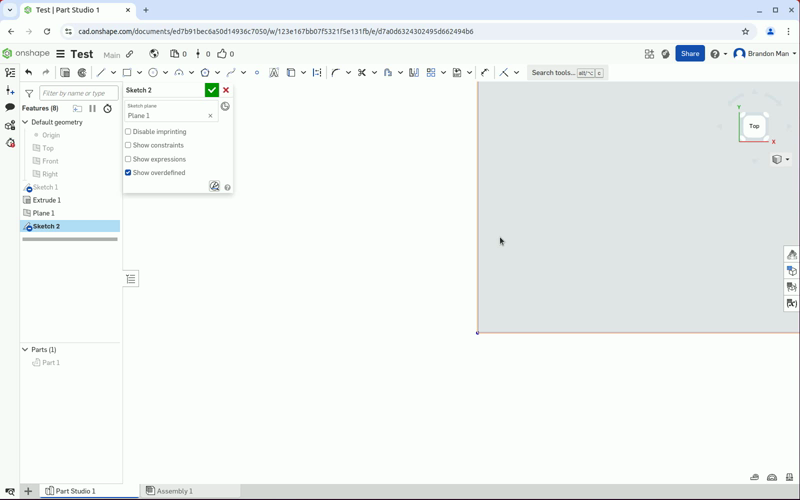
scroll(-6)
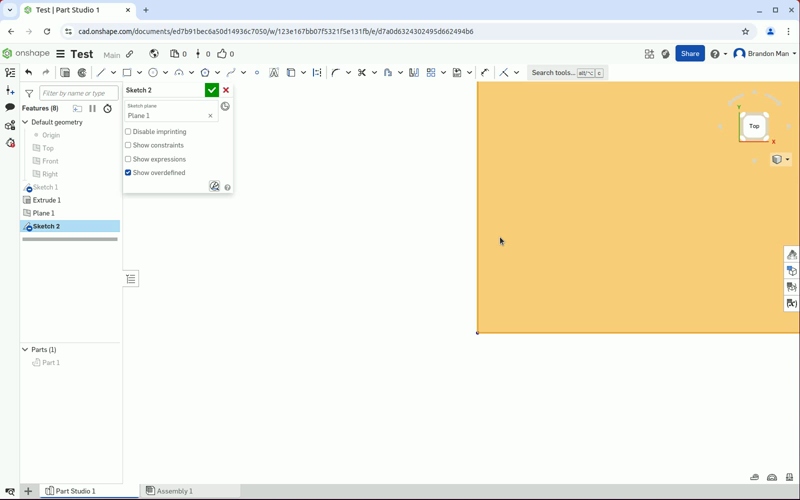
scroll(-6)
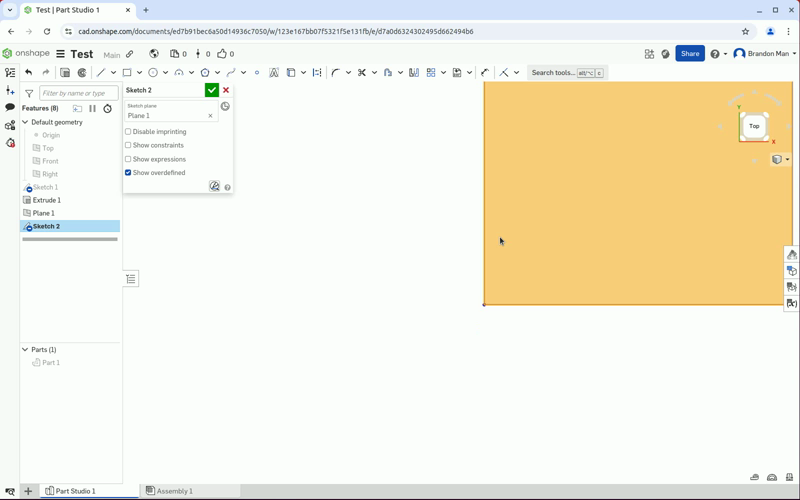
scroll(-6)
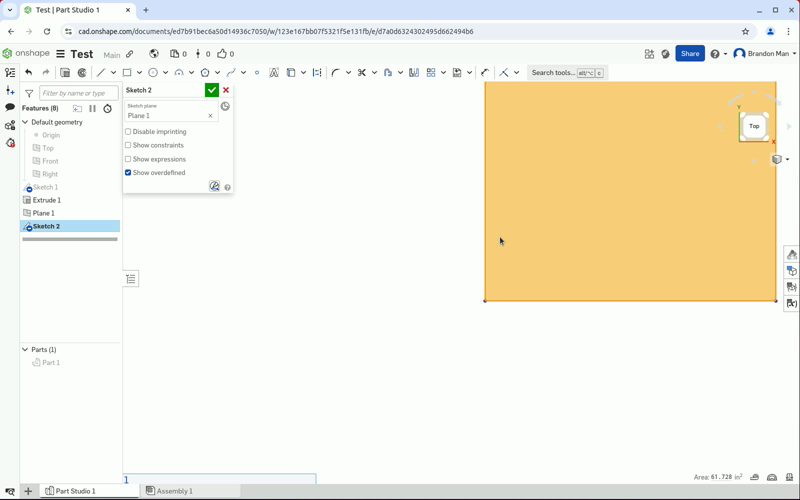
scroll(-6)
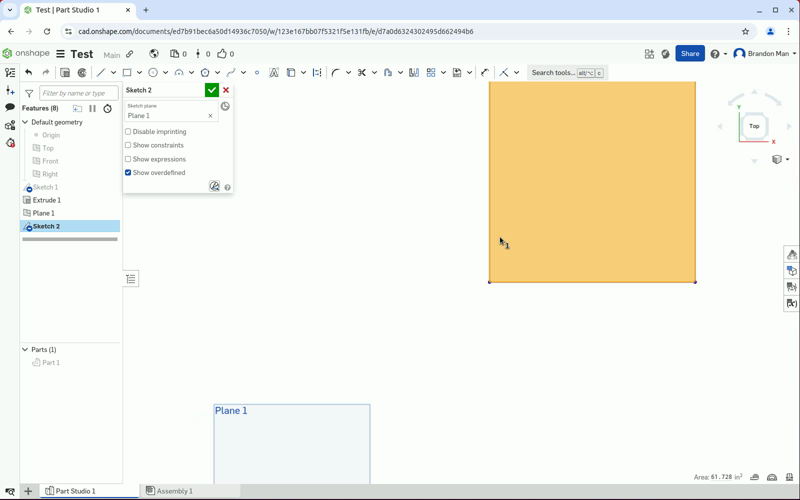
scroll(-6)
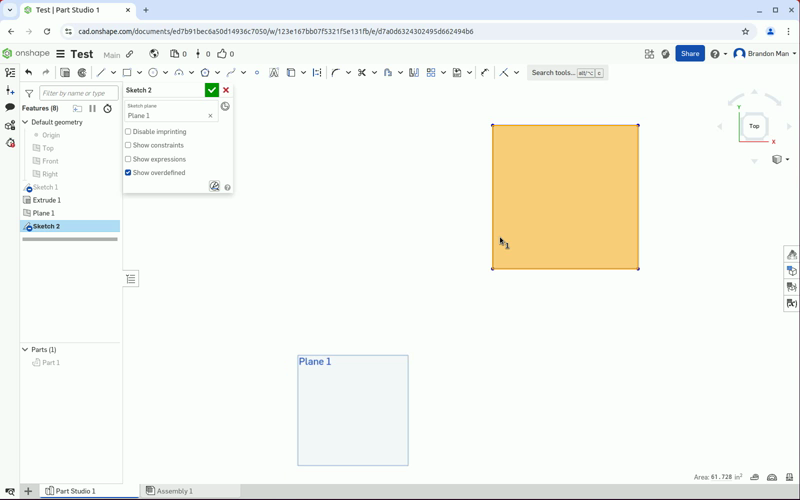
scroll(-6)
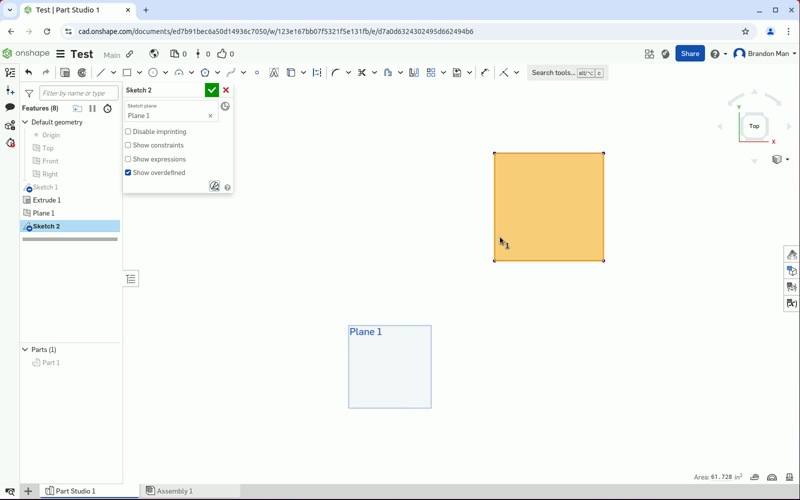
scroll(-6)
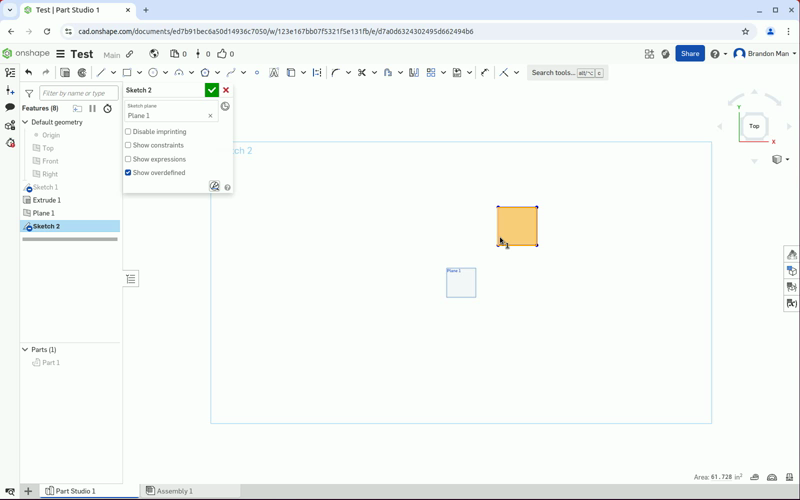
mouse_move(73, 352)
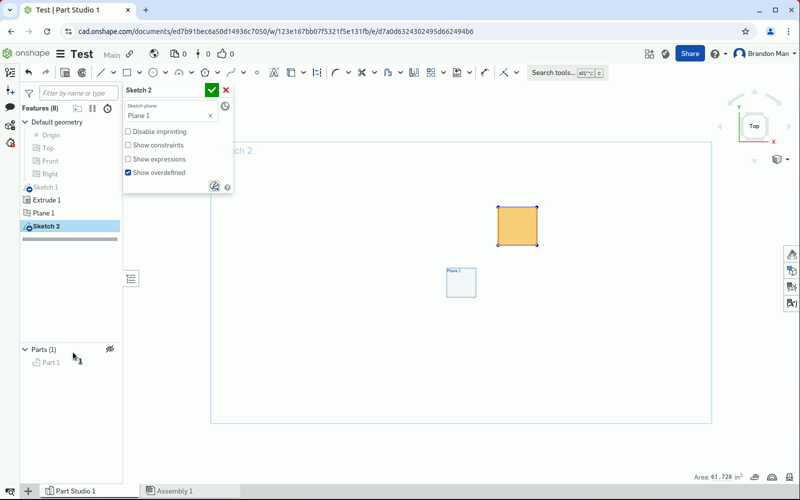
key(shift+y)
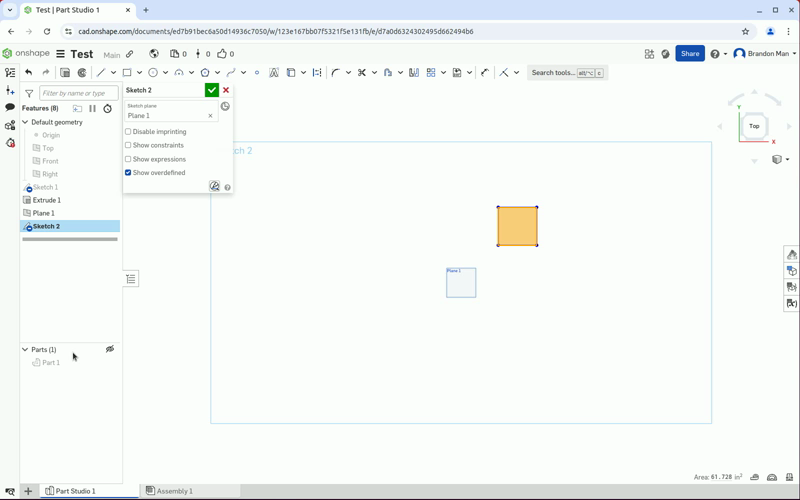
key(shift+e)
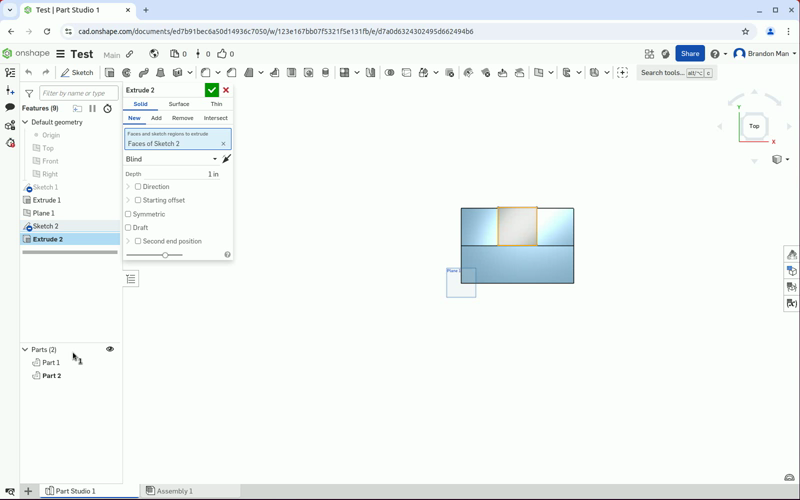
mouse_move(143, 106)
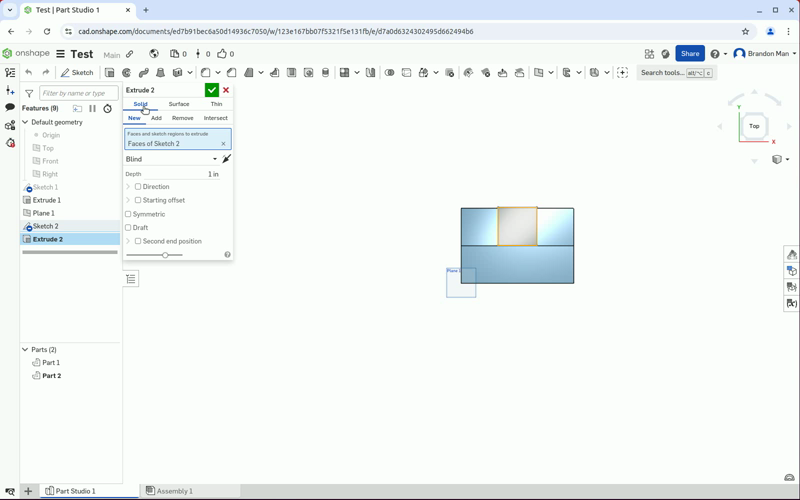
click(143, 106)
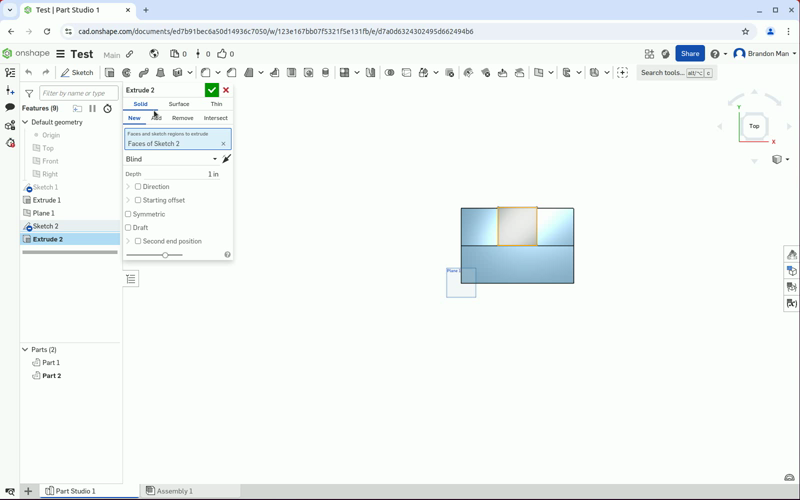
mouse_move(186, 120)
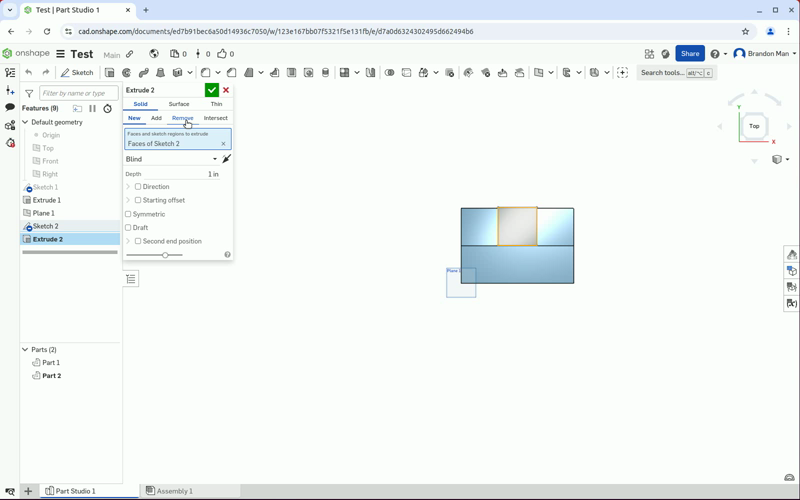
click(186, 120)
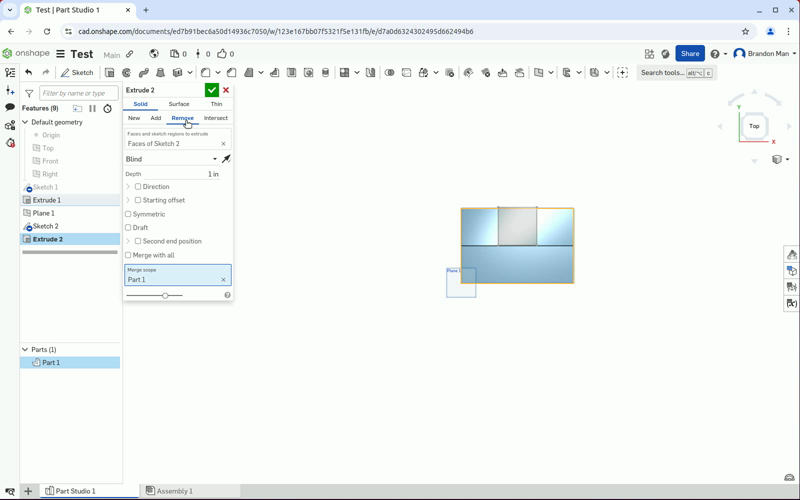
key(tab, 4)
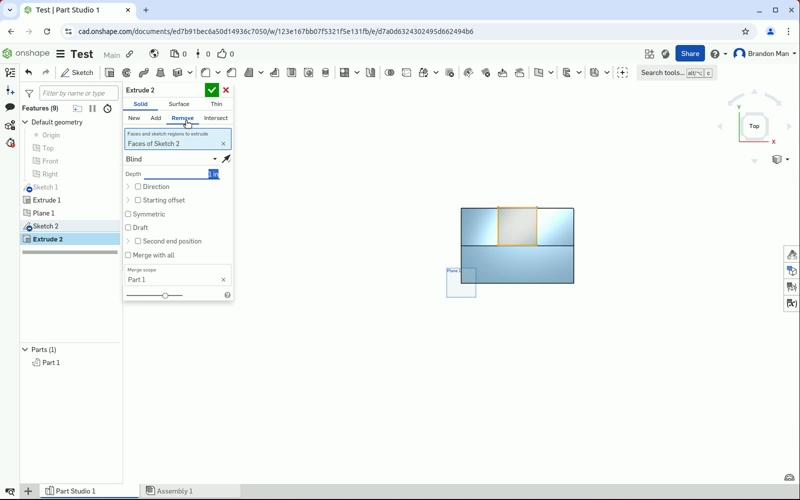
text(3.851)
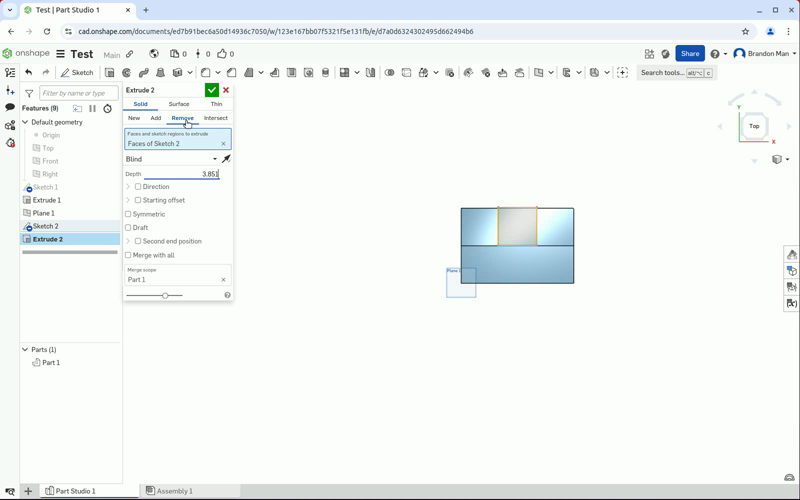
key(tab, 6)
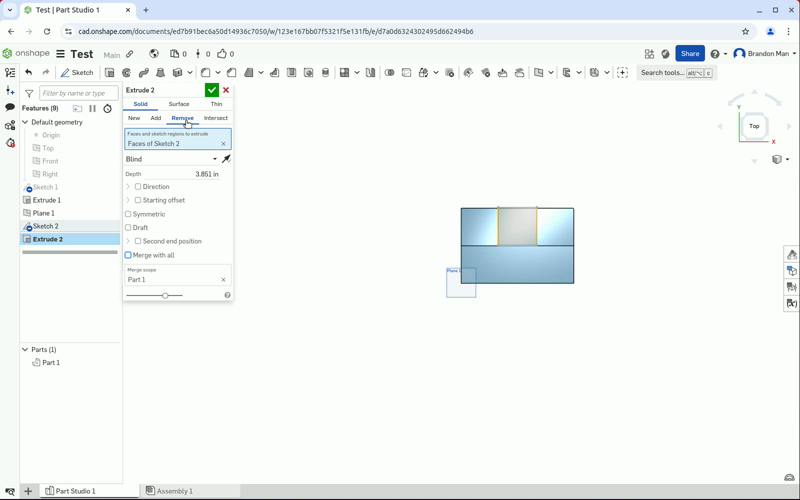
key(space)
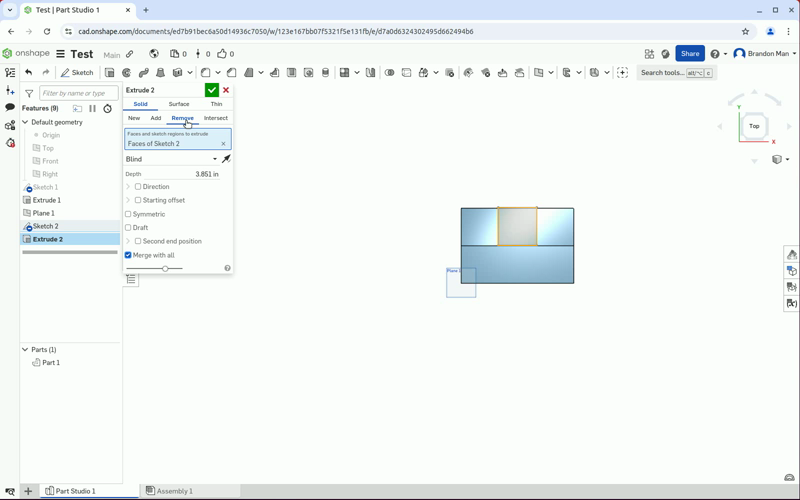
key(enter)
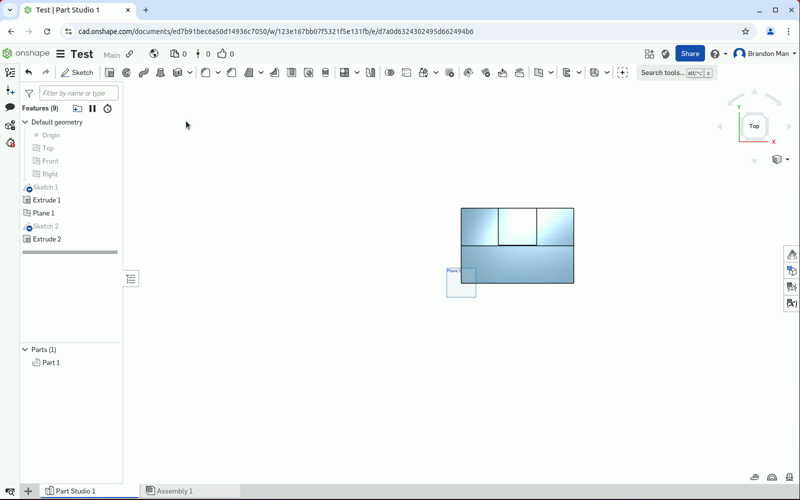
key(shift+h)
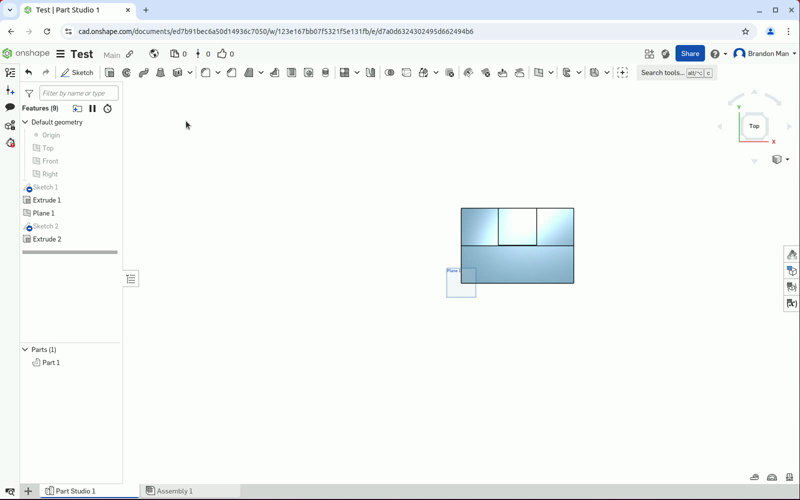
key(shift+h)
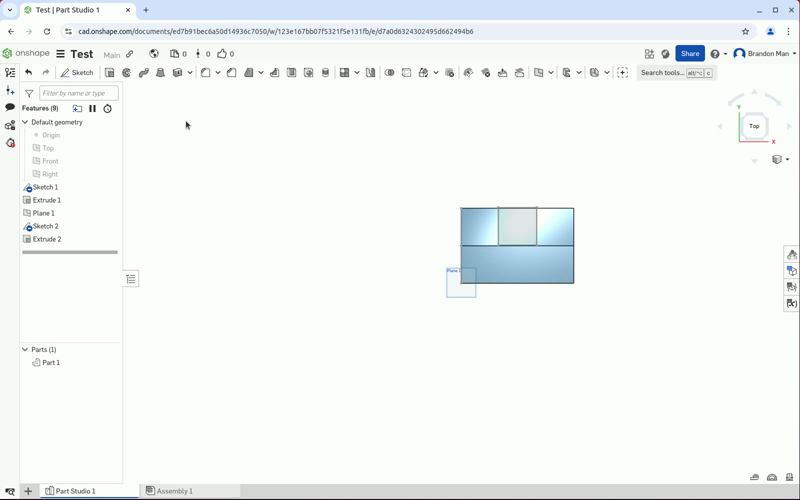
key(shift+7)
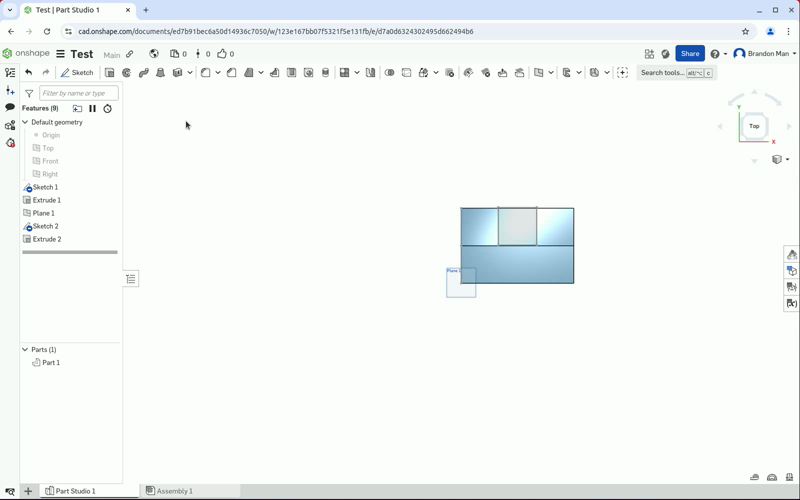
key(up, 3)
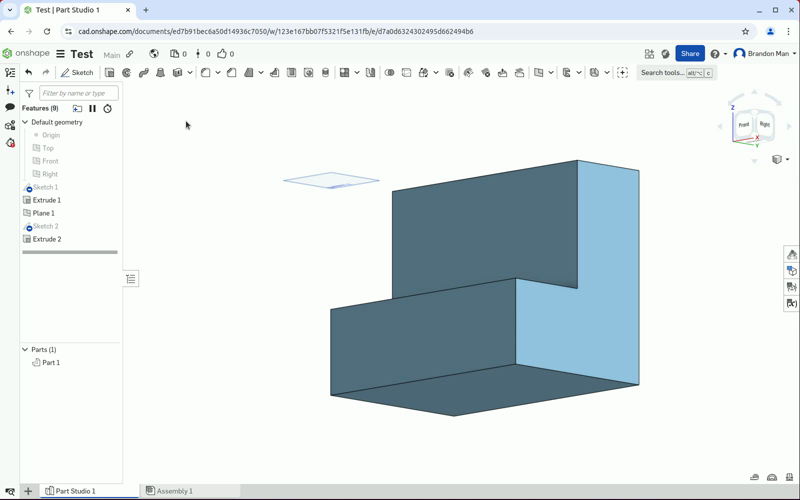
key(left, 3)
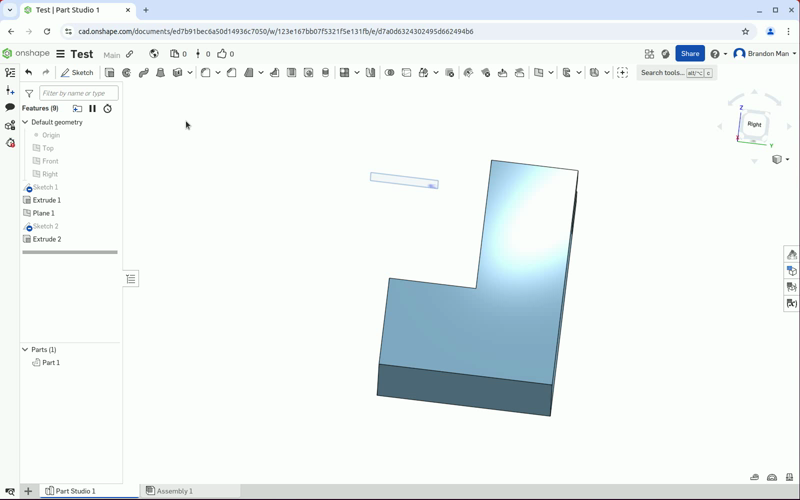
key(right, 3)
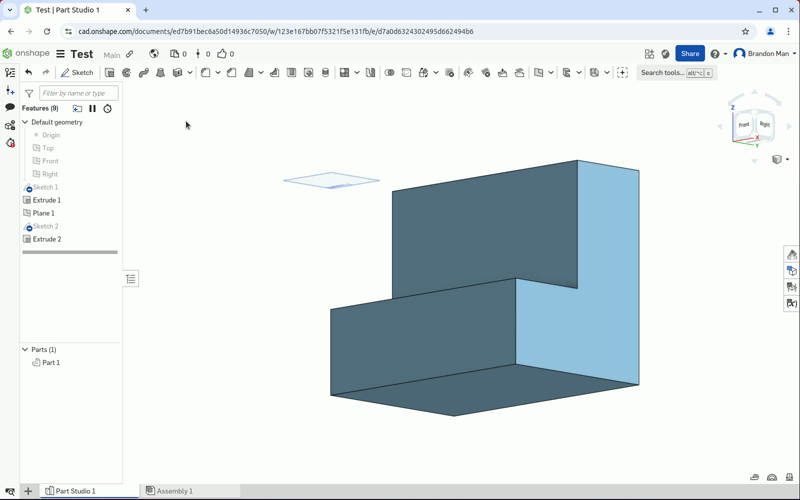
key(down, 3)
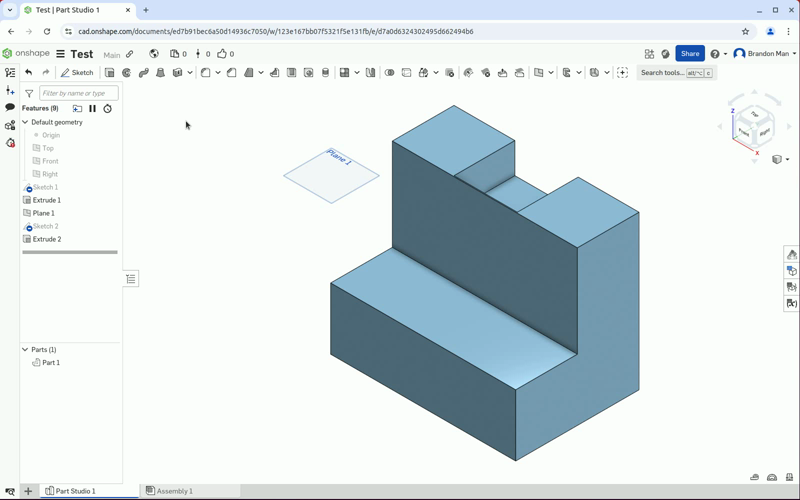
mouse_move(73, 189)
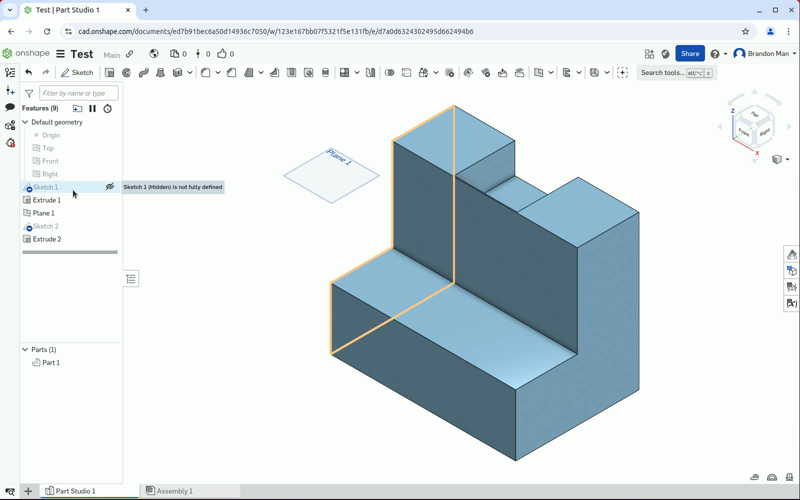
click(73, 189)